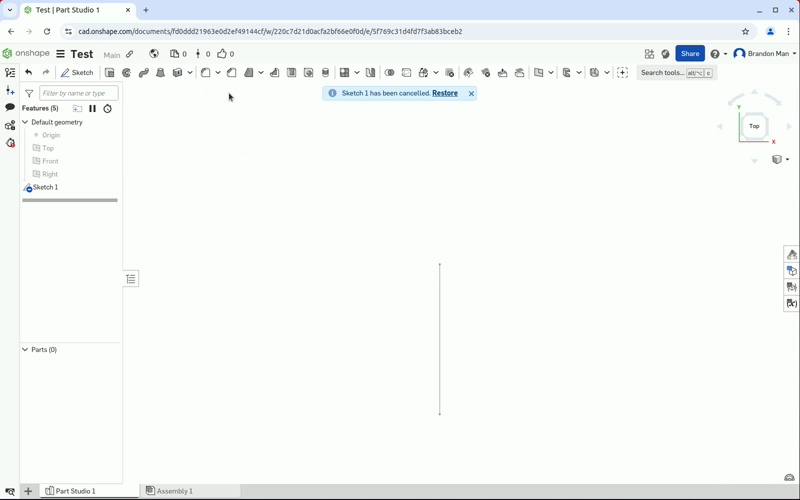
key(shift+h)
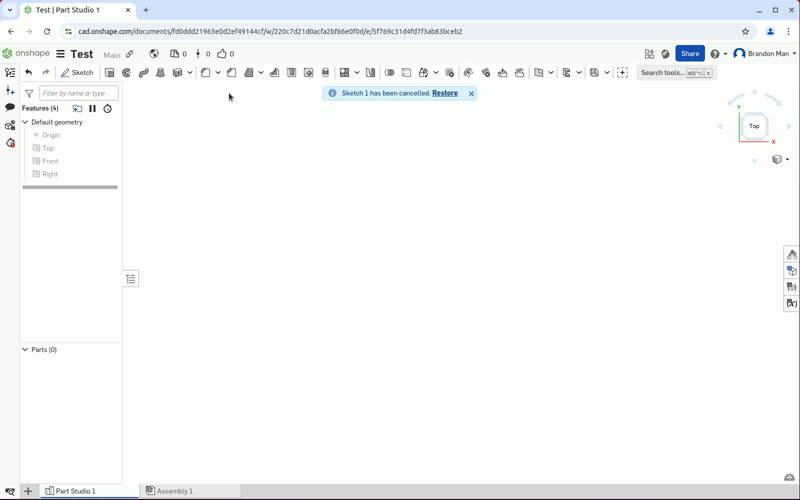
mouse_move(73, 352)
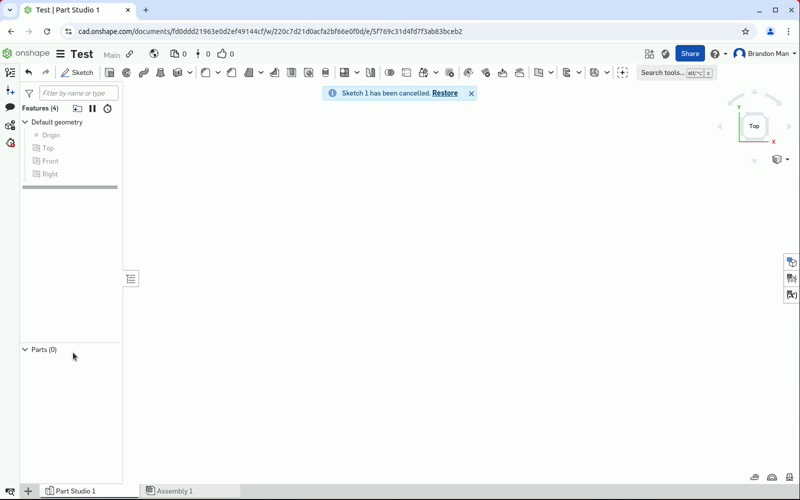
key(y)
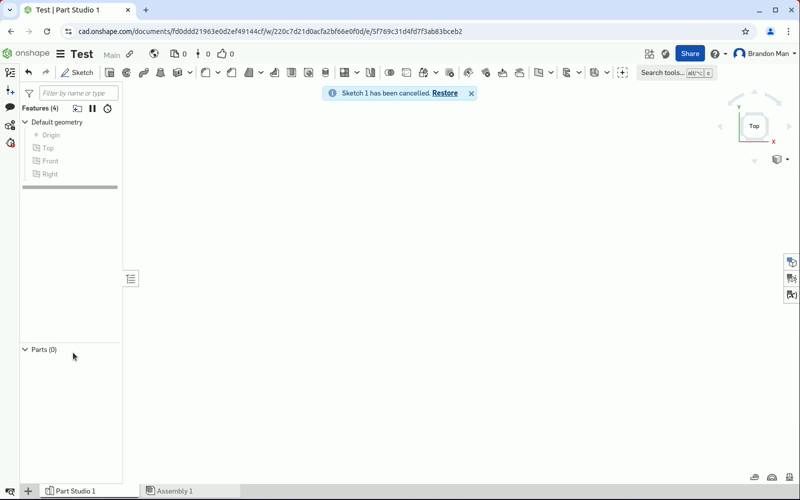
key(shift+p)
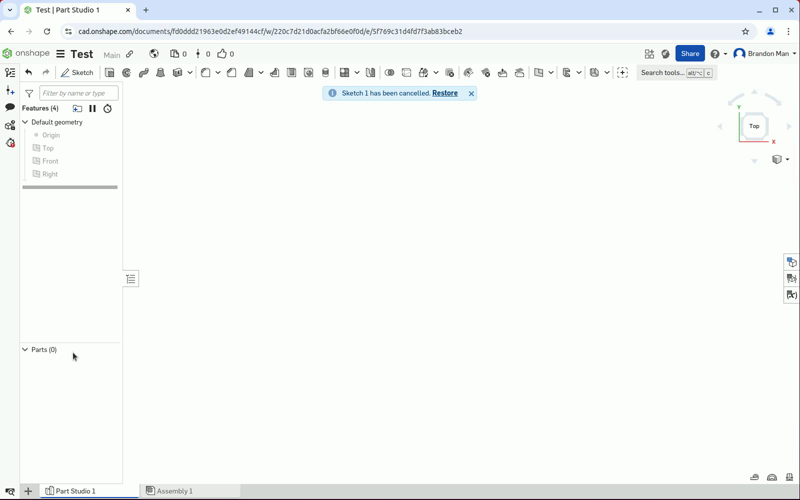
key(space)
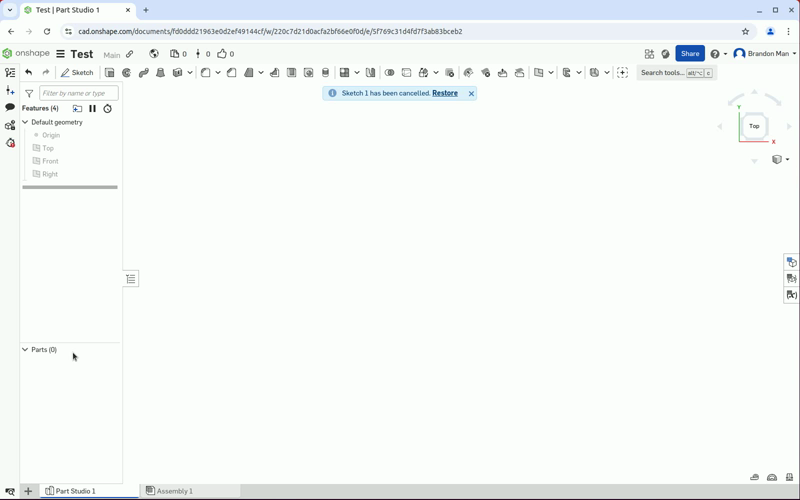
key_down(shift)
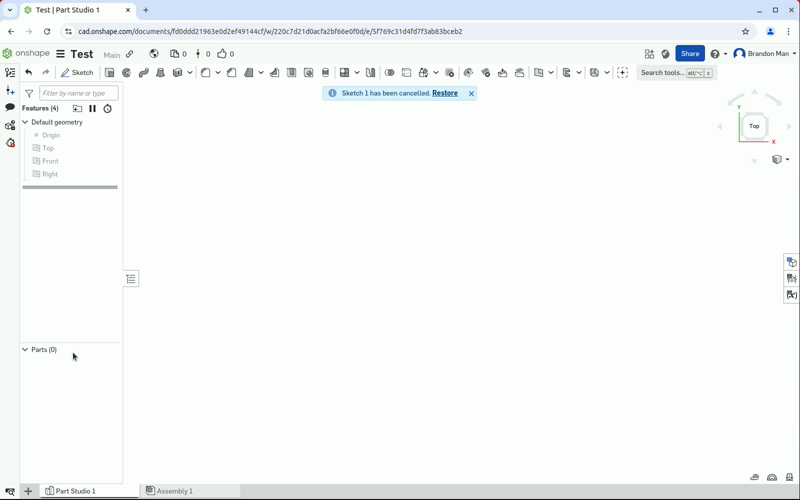
key(up)
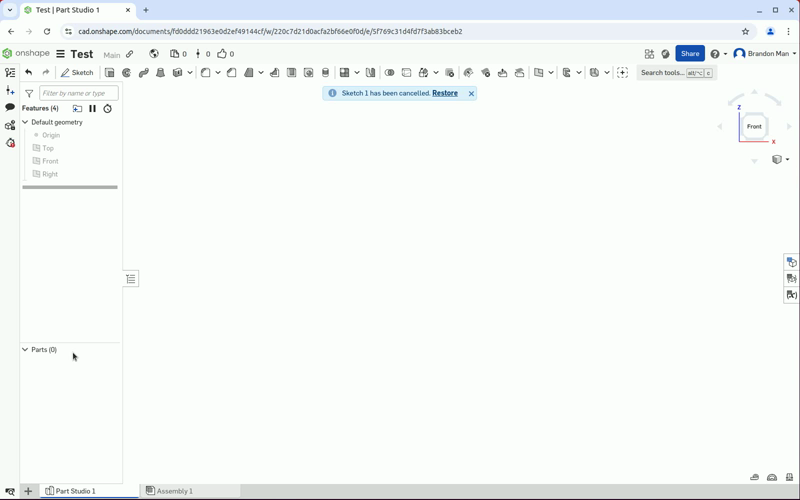
key_up(shift)
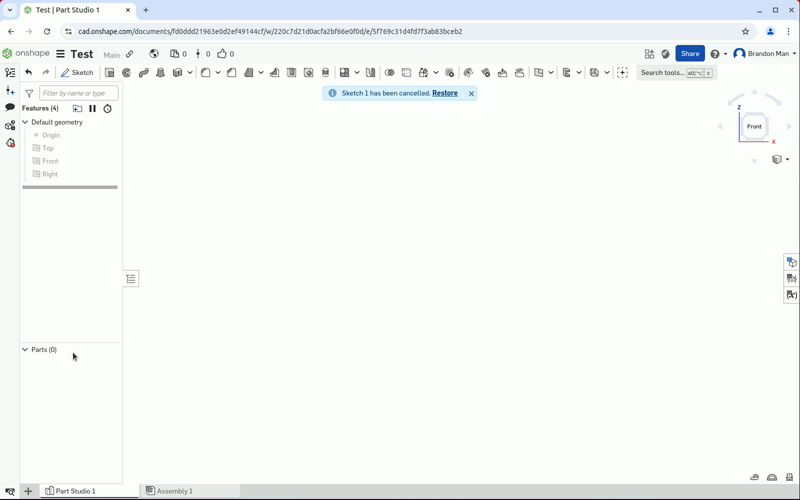
mouse_move(73, 352)
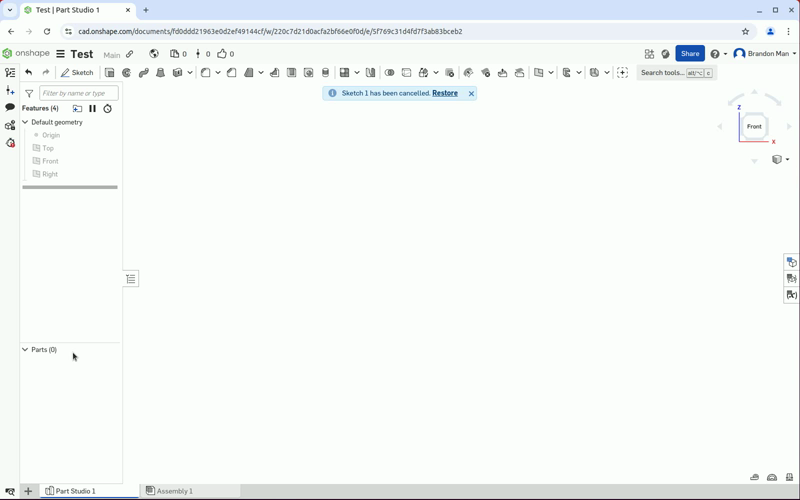
key(shift+y)
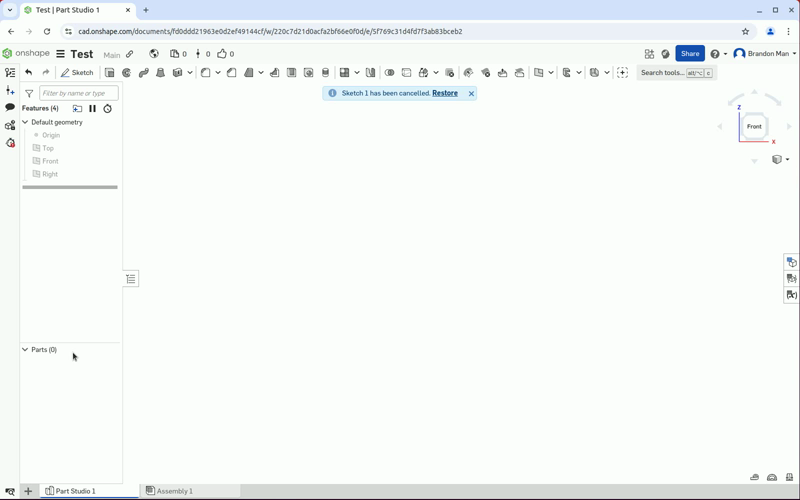
key(shift+s)
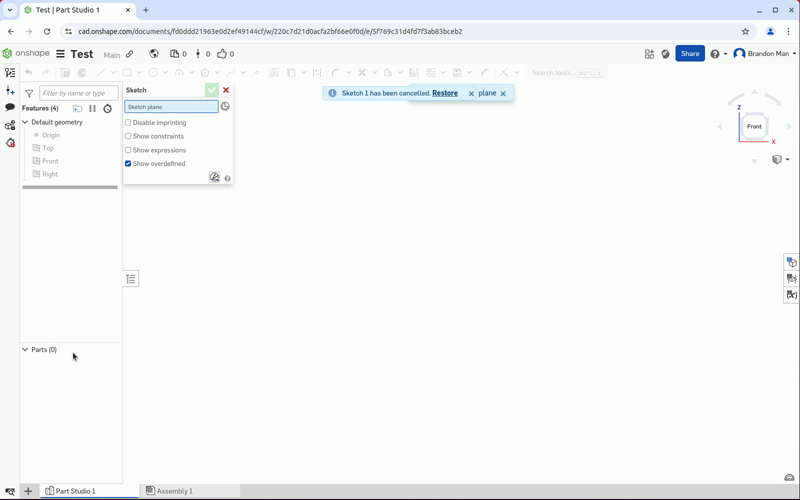
mouse_move(73, 163)
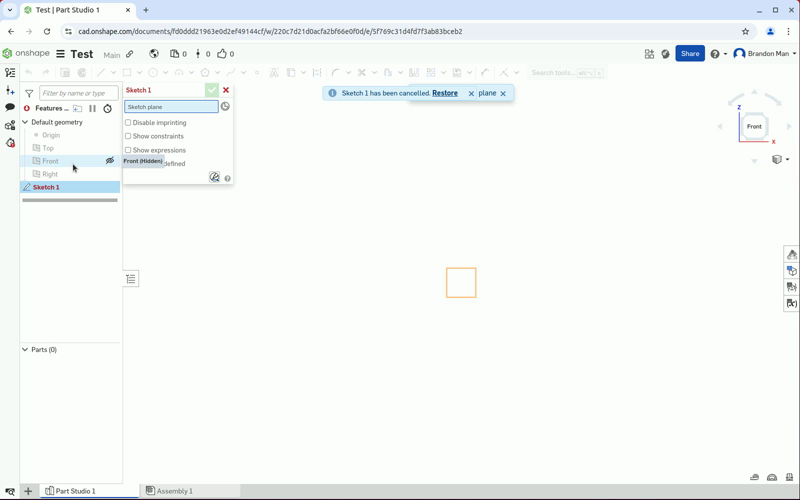
click(73, 163)
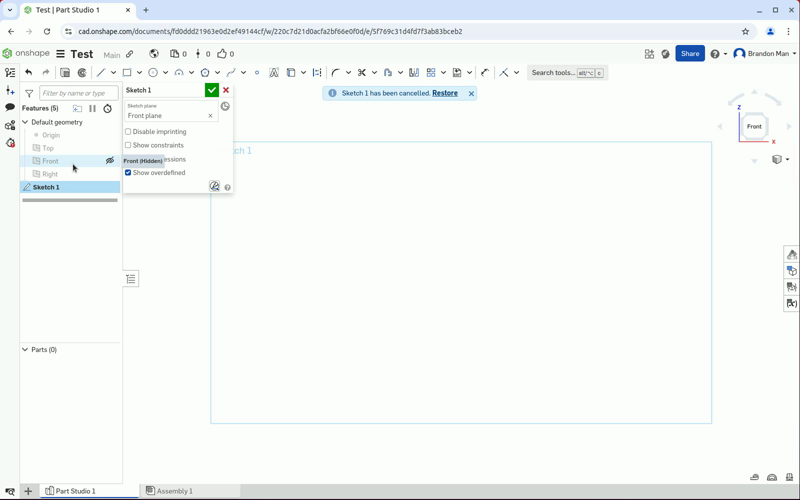
mouse_move(73, 352)
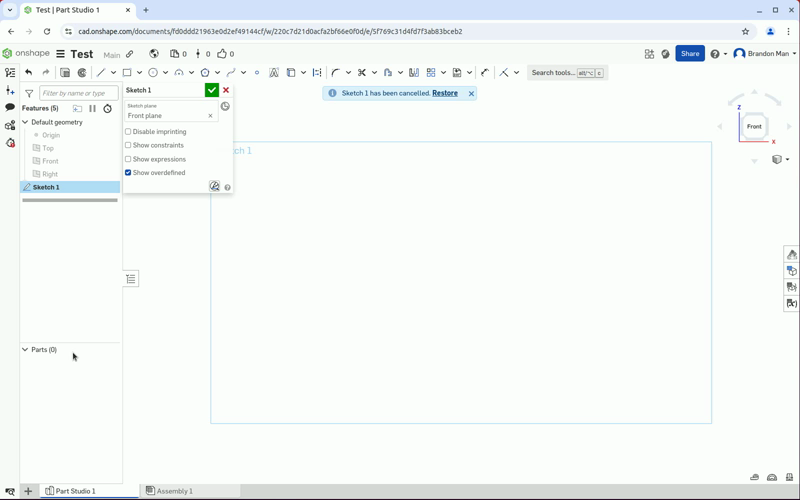
key(y)
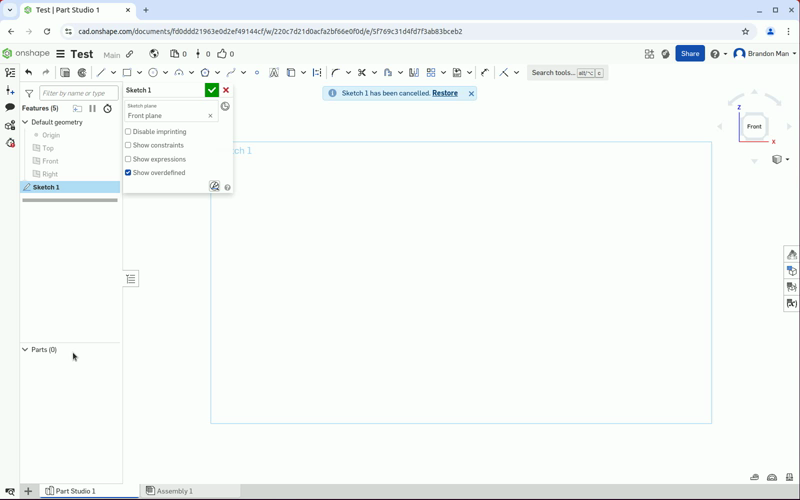
key(l)
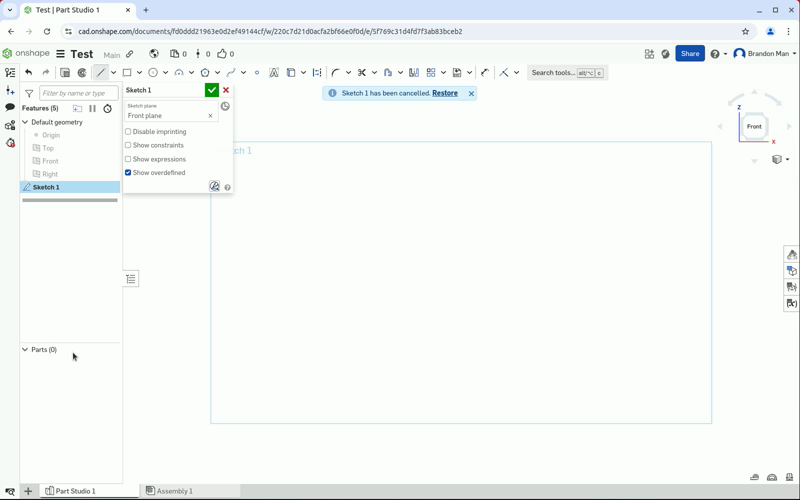
key_down(shift)
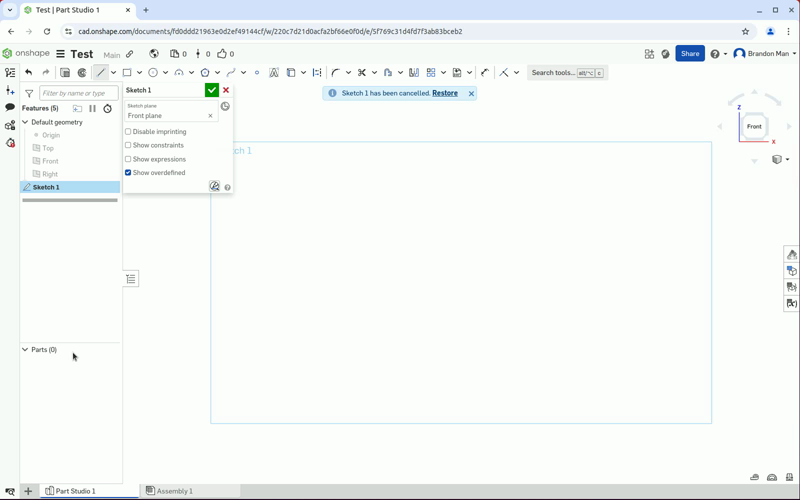
mouse_move(369, 273)
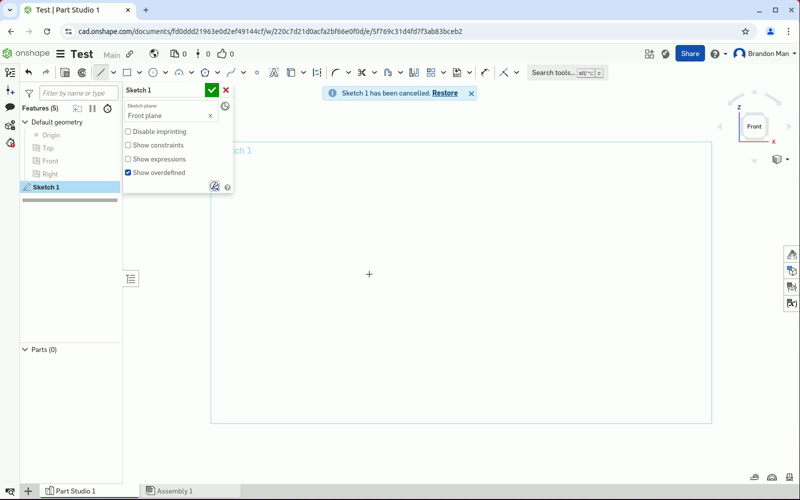
click(369, 273)
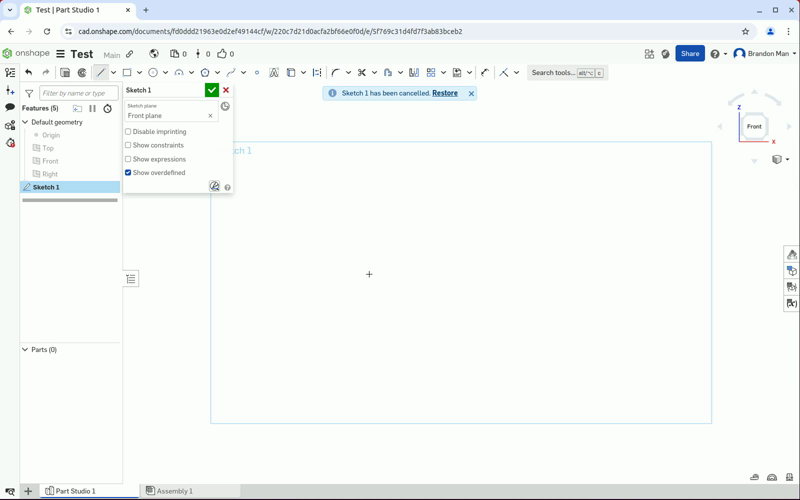
key_up(shift)
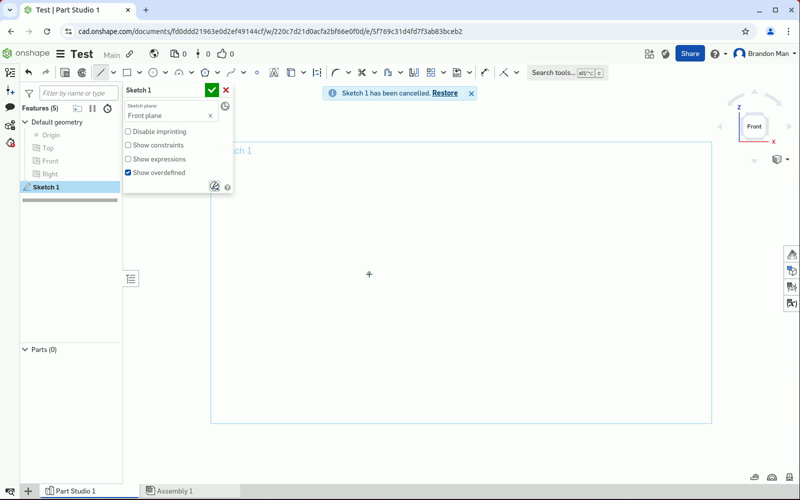
key_down(shift)
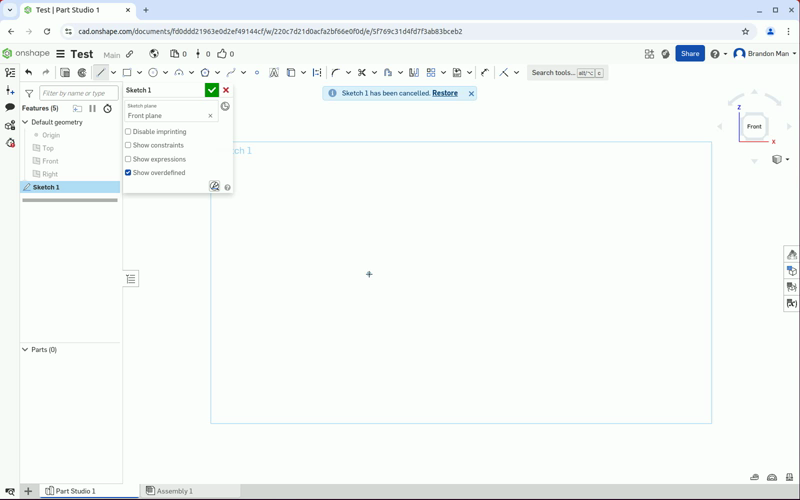
mouse_move(399, 273)
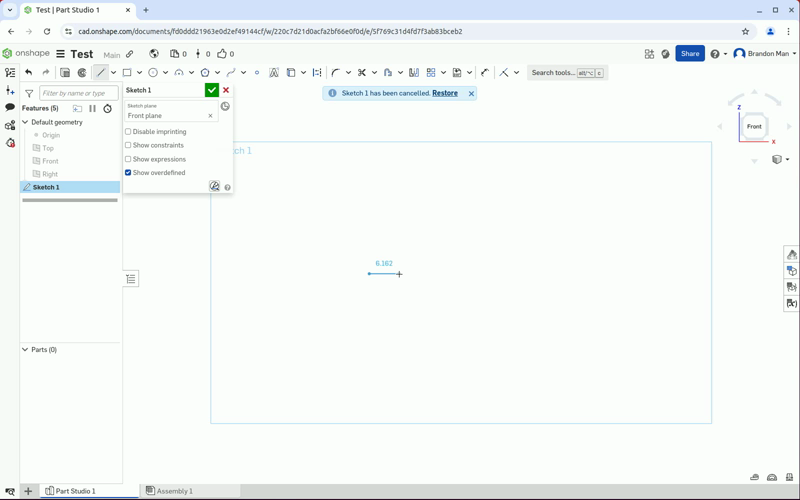
mouse_move(406, 273)
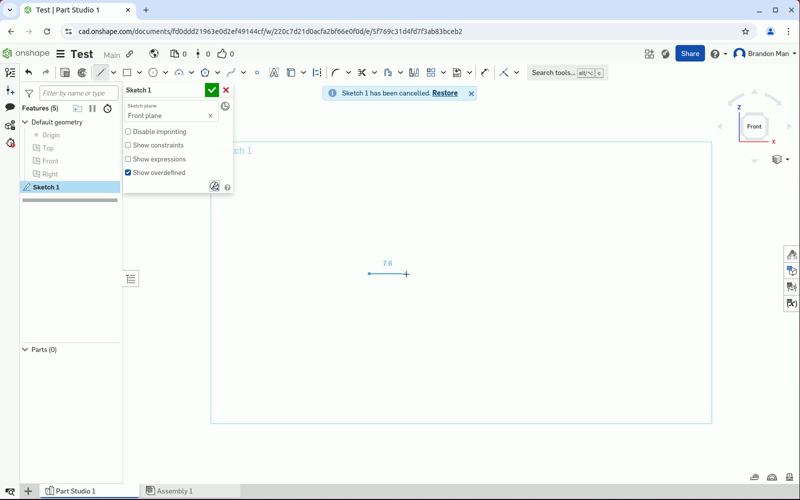
click(406, 273)
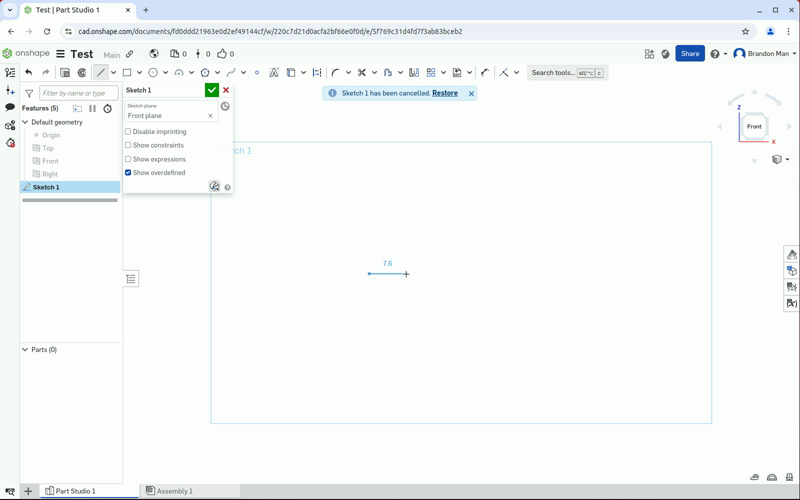
key_up(shift)
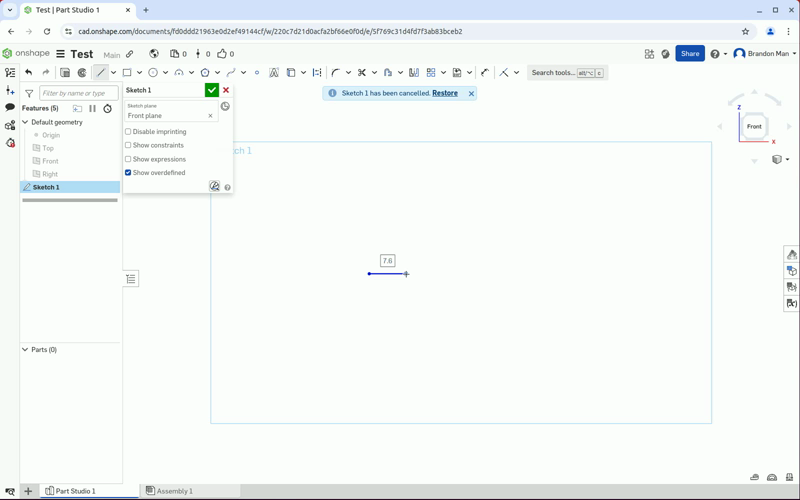
key_down(shift)
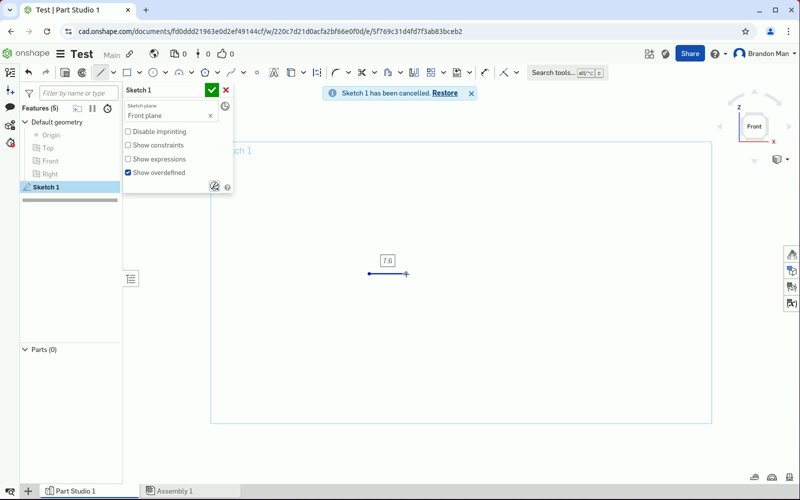
mouse_move(436, 273)
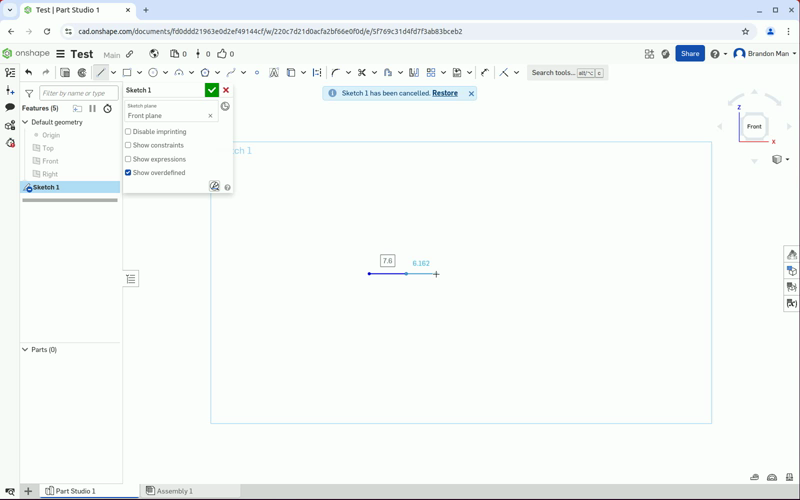
mouse_move(406, 240)
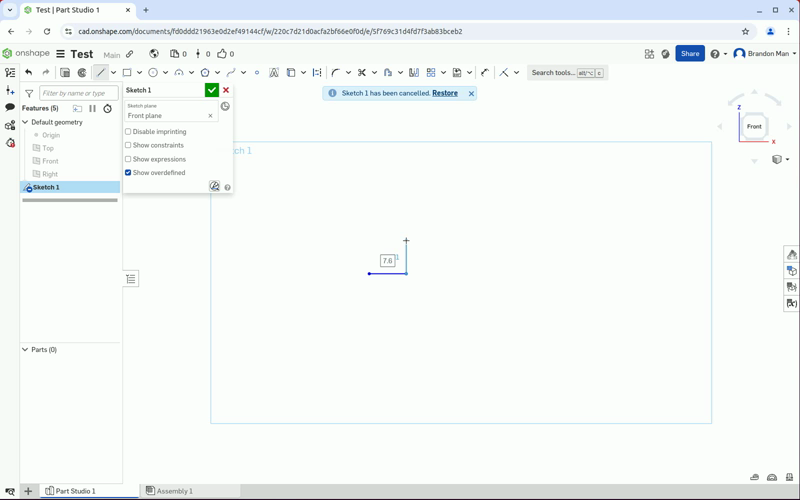
click(406, 240)
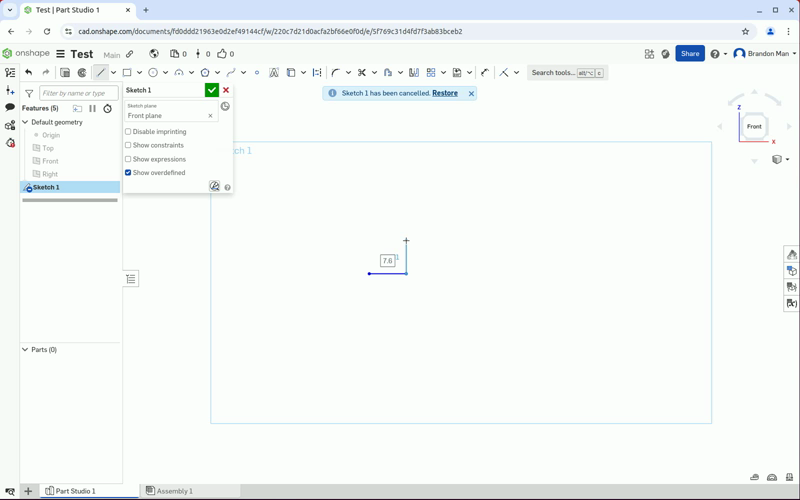
key_up(shift)
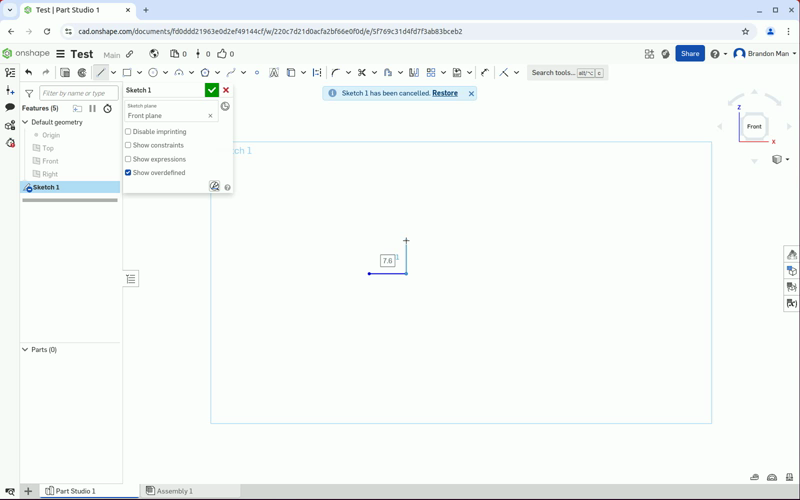
key_down(shift)
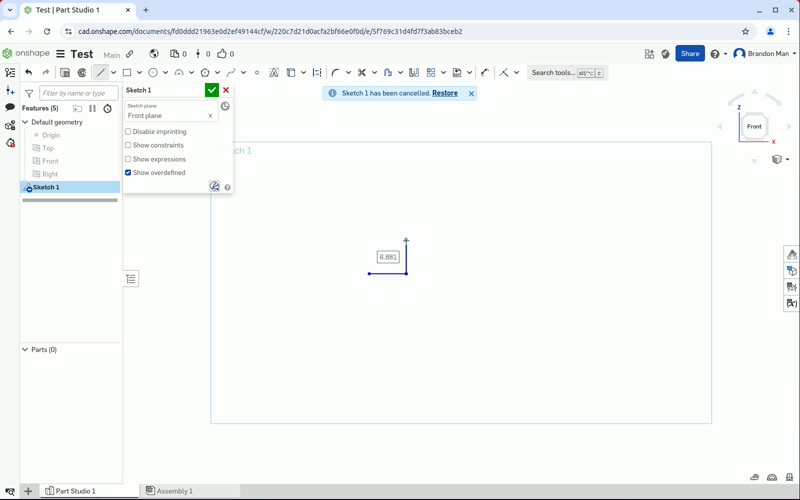
mouse_move(436, 240)
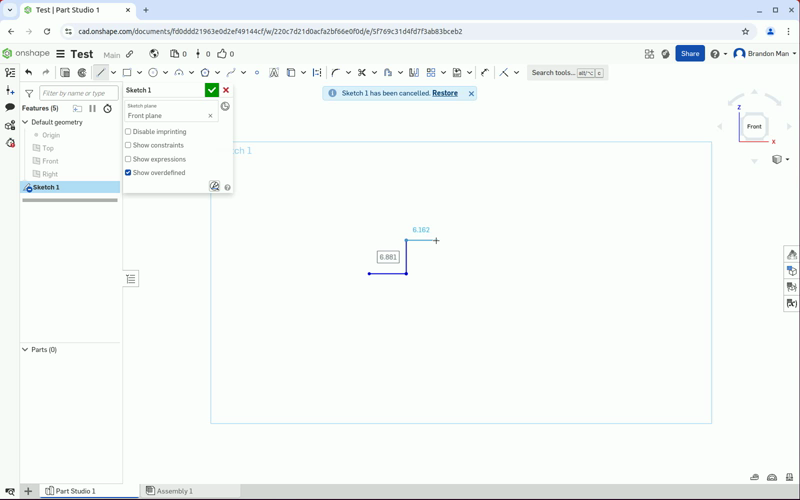
mouse_move(369, 240)
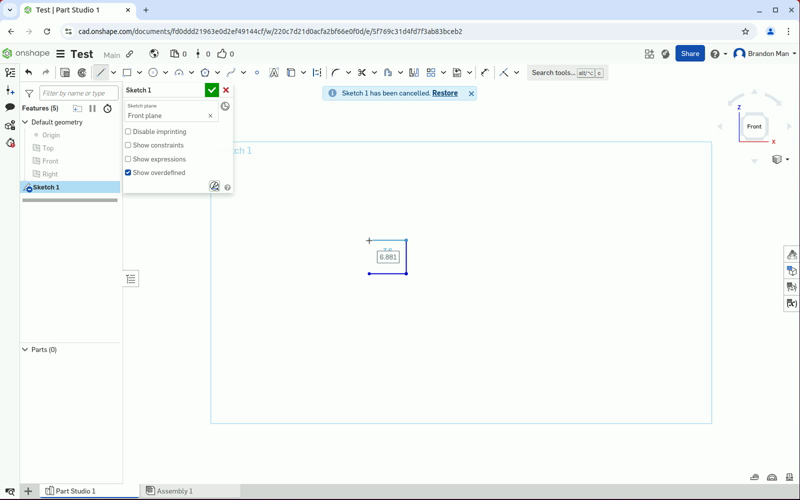
click(369, 240)
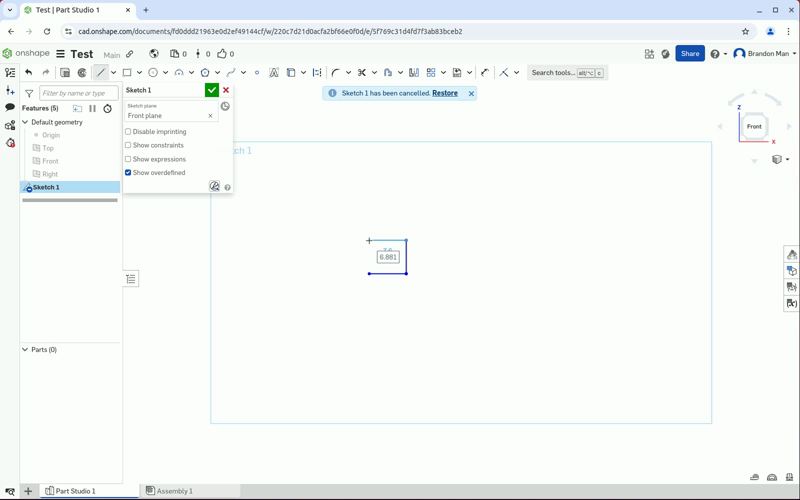
key_up(shift)
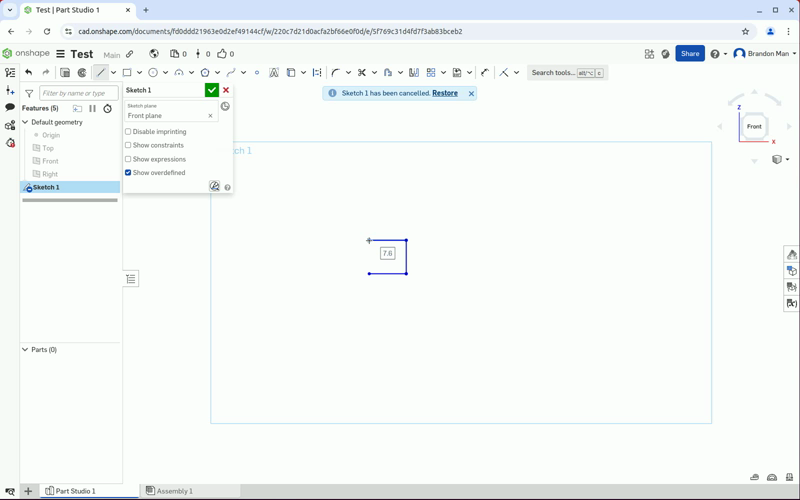
mouse_move(399, 240)
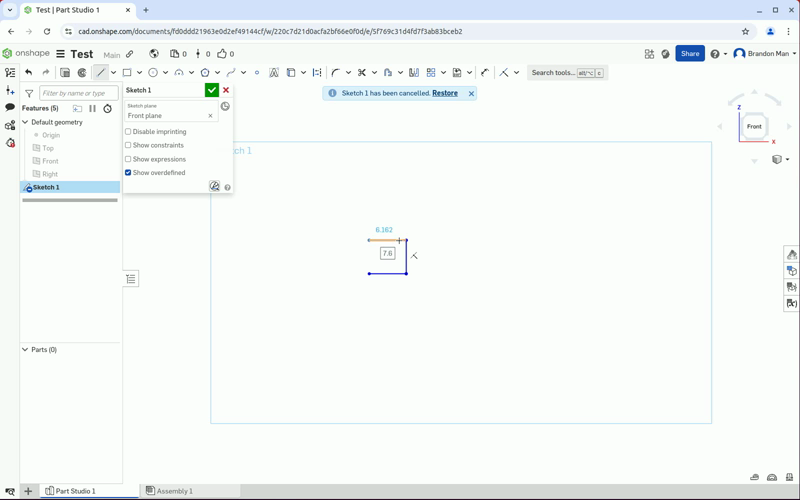
key_down(shift)
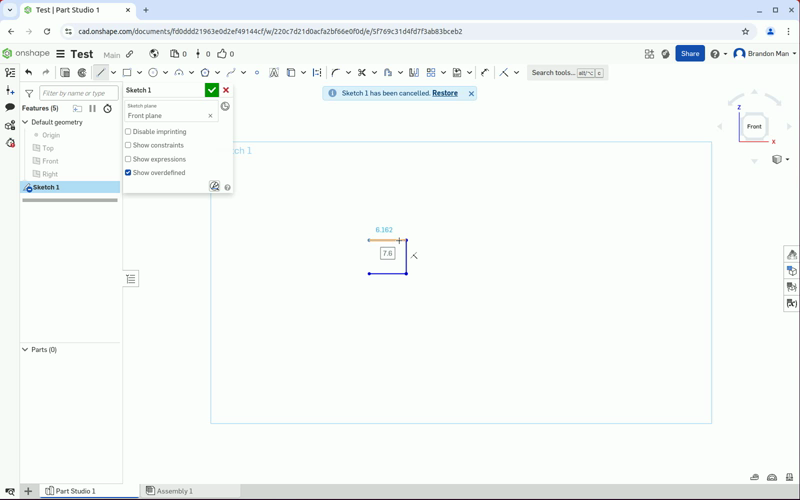
mouse_move(369, 273)
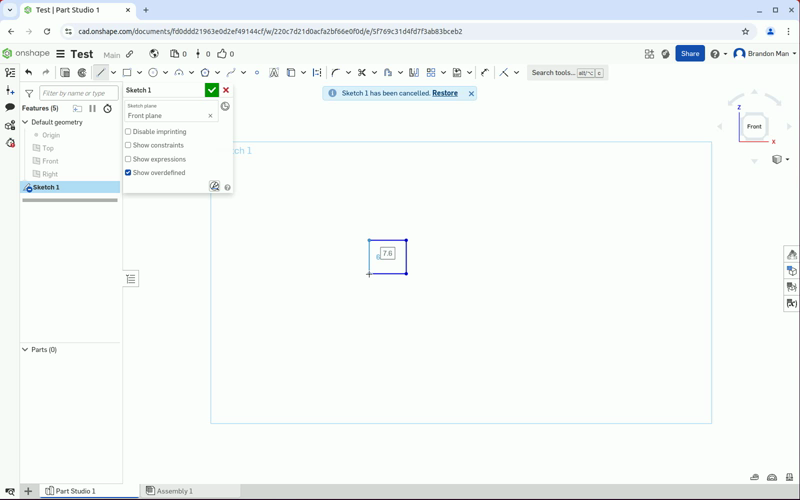
key_up(shift)
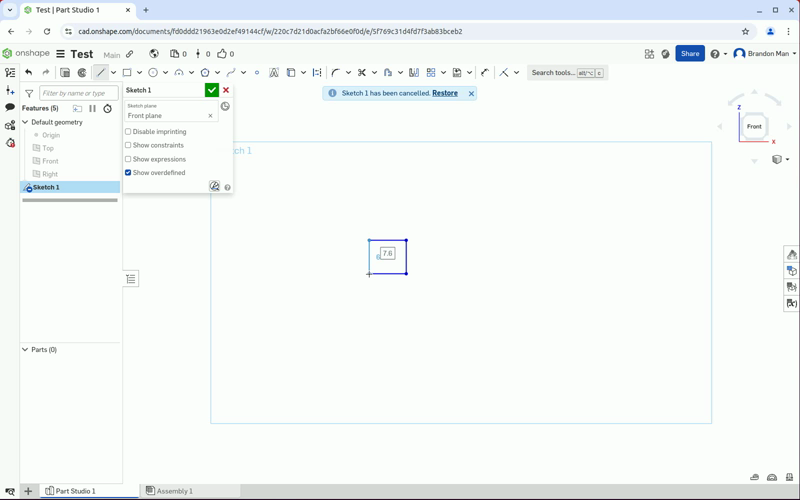
click(369, 273)
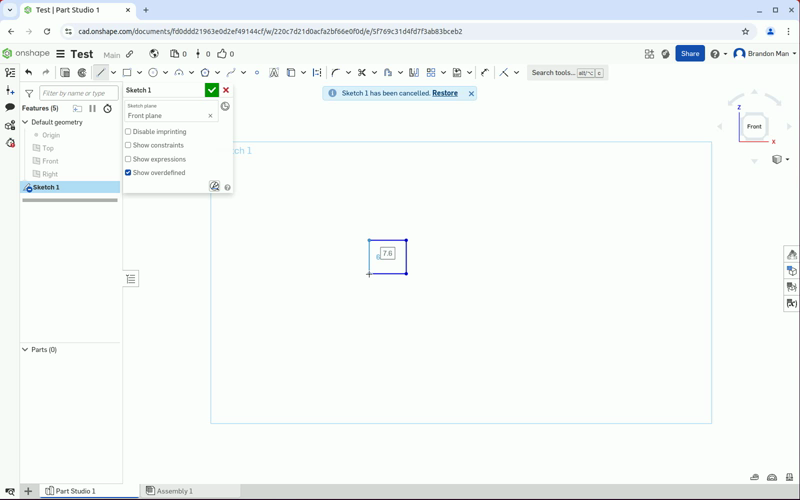
key(esc)
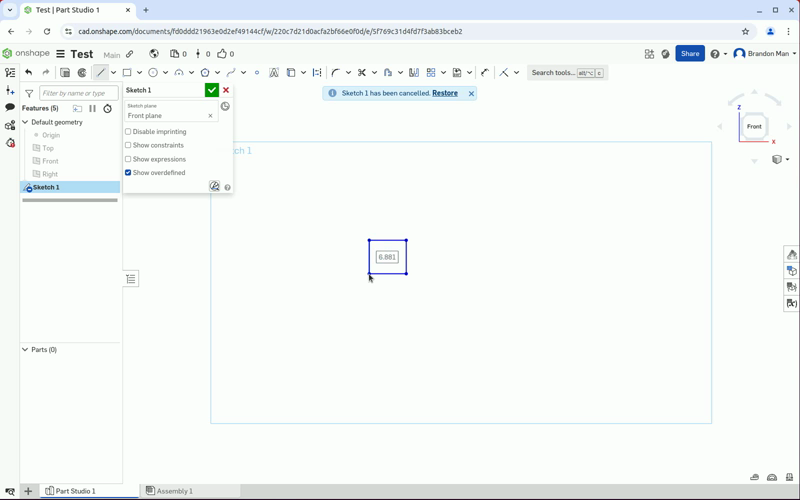
mouse_move(391, 264)
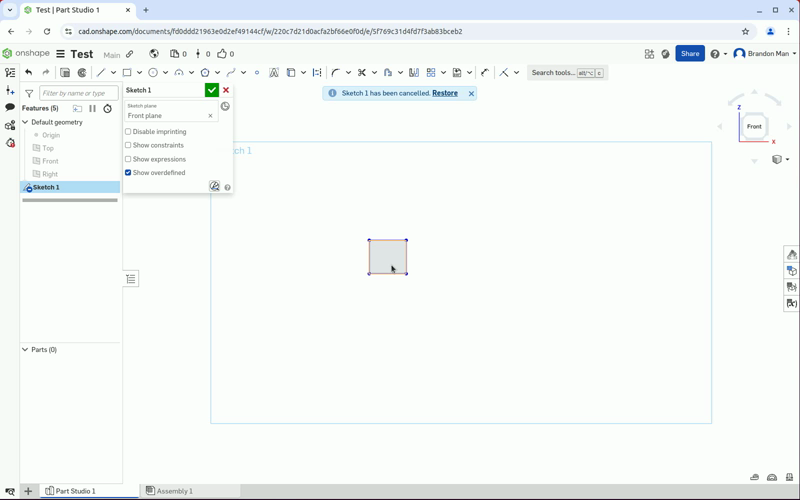
scroll(6)
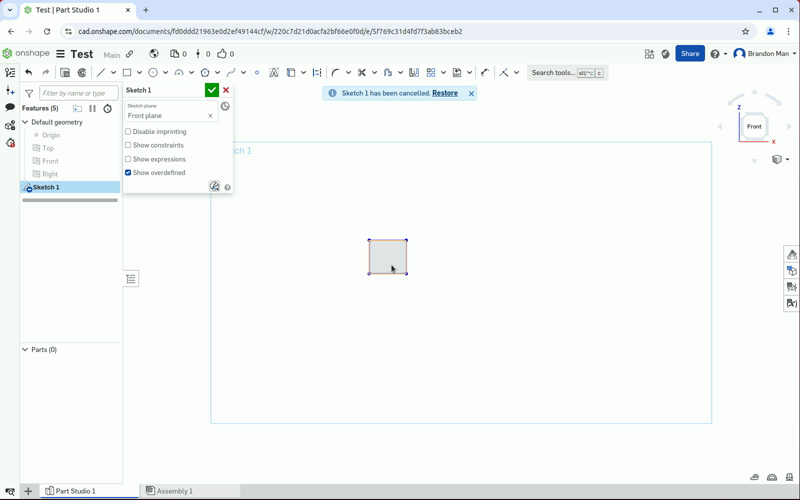
scroll(6)
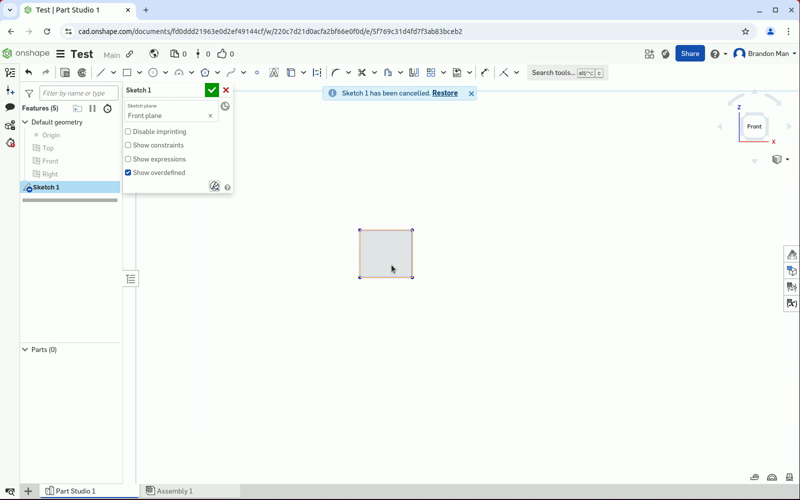
scroll(6)
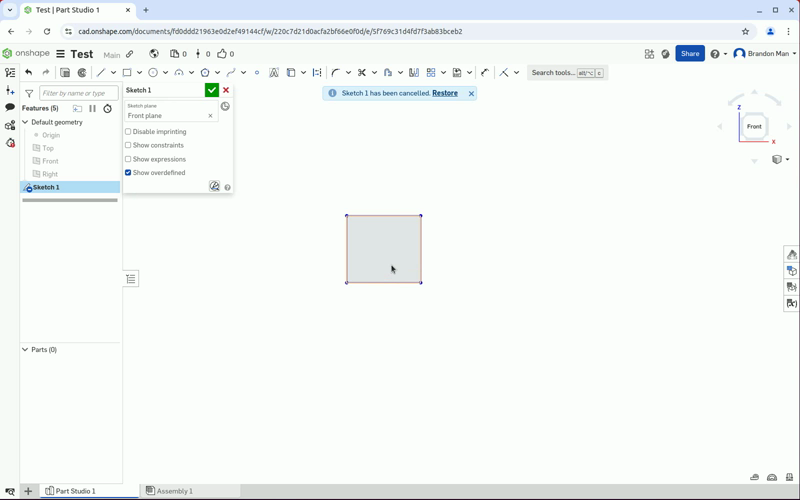
scroll(6)
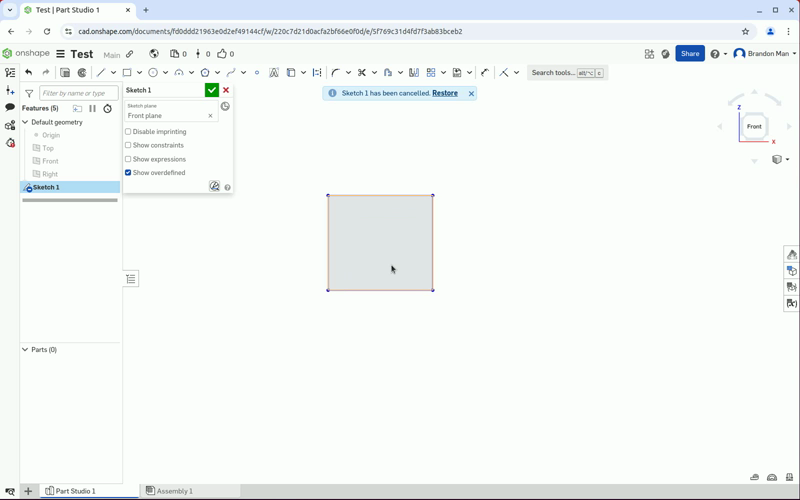
scroll(6)
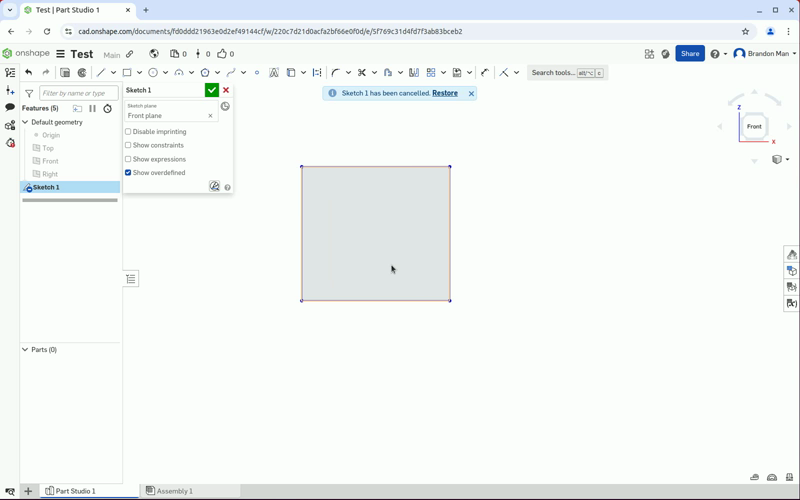
scroll(6)
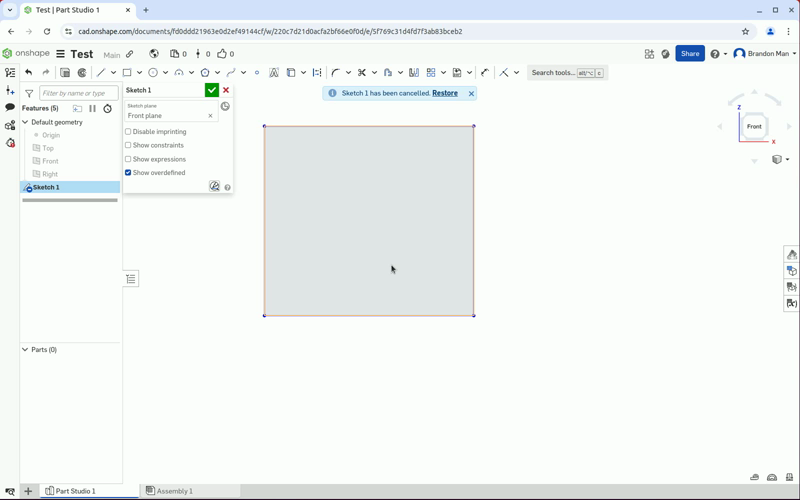
scroll(6)
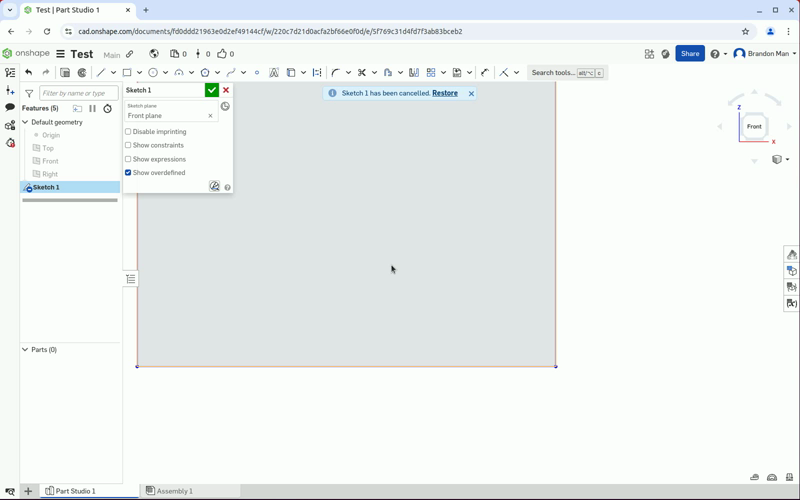
click(391, 264)
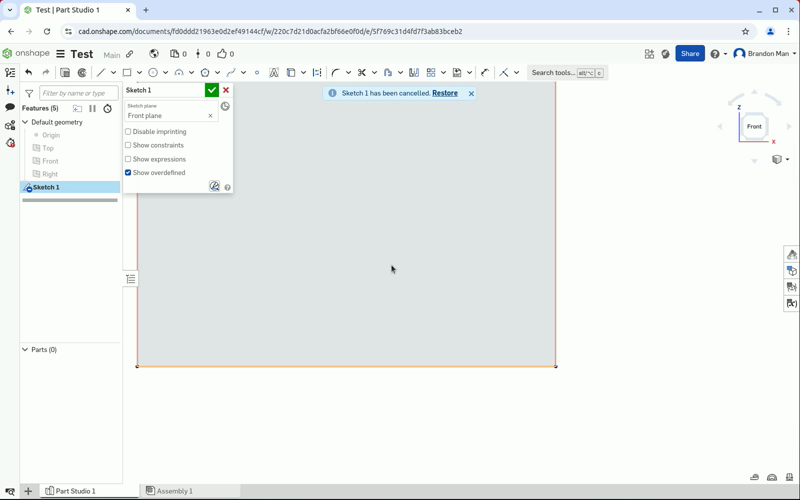
scroll(-6)
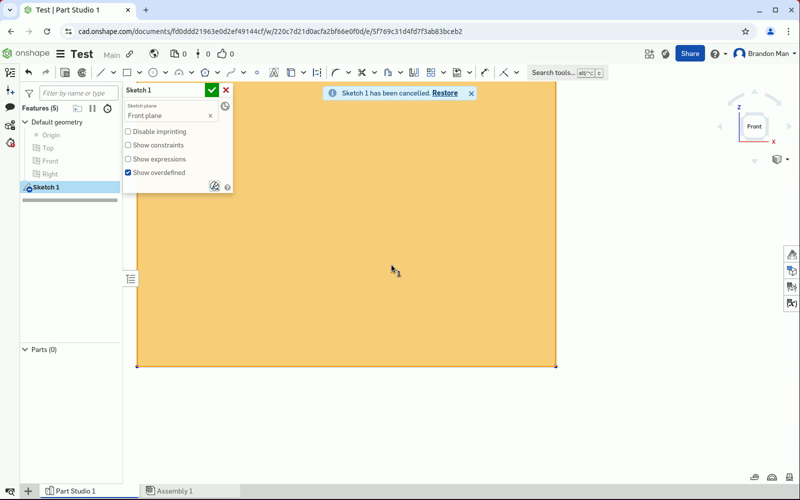
scroll(-6)
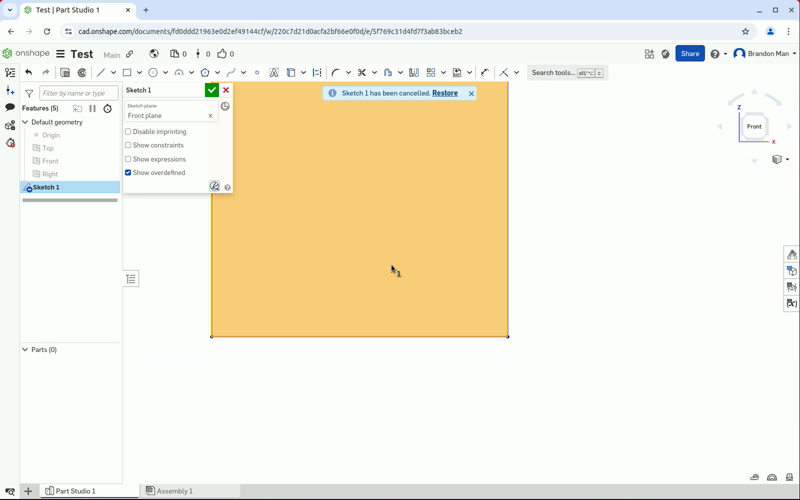
scroll(-6)
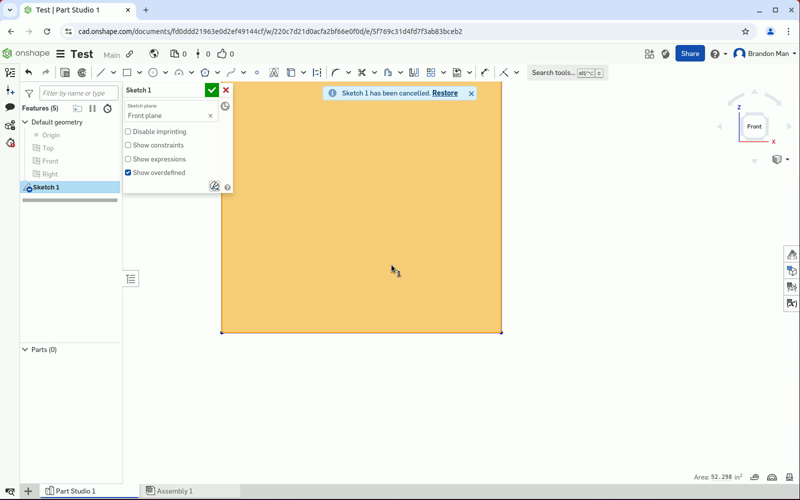
scroll(-6)
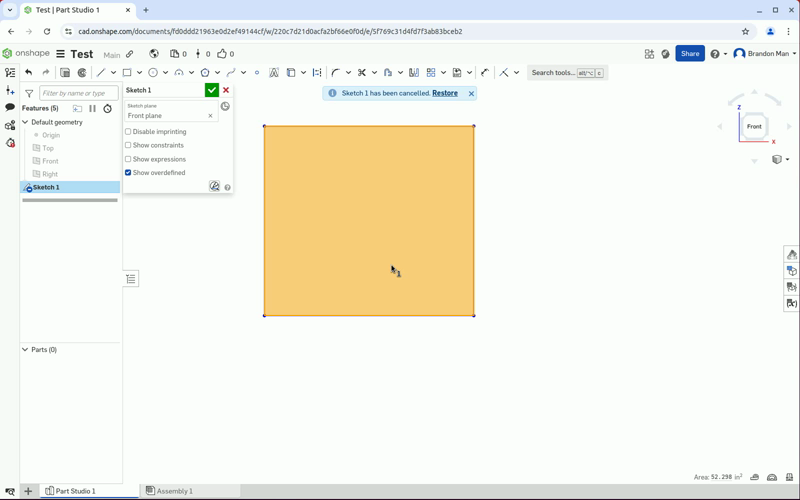
scroll(-6)
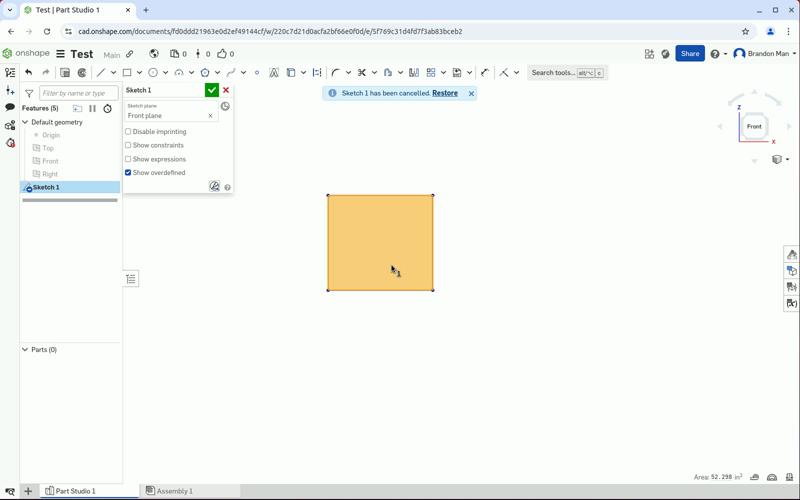
scroll(-6)
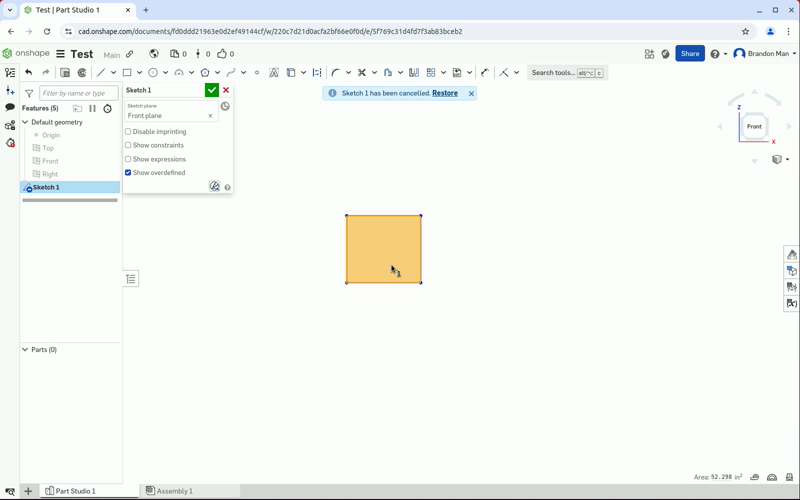
scroll(-6)
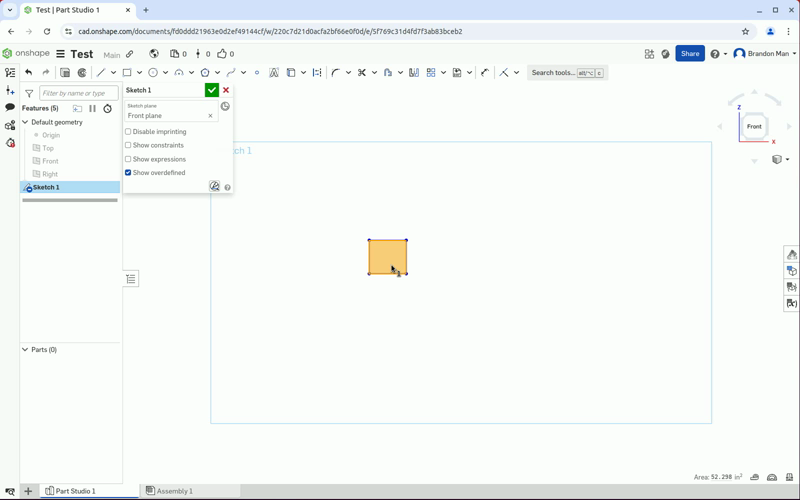
mouse_move(73, 352)
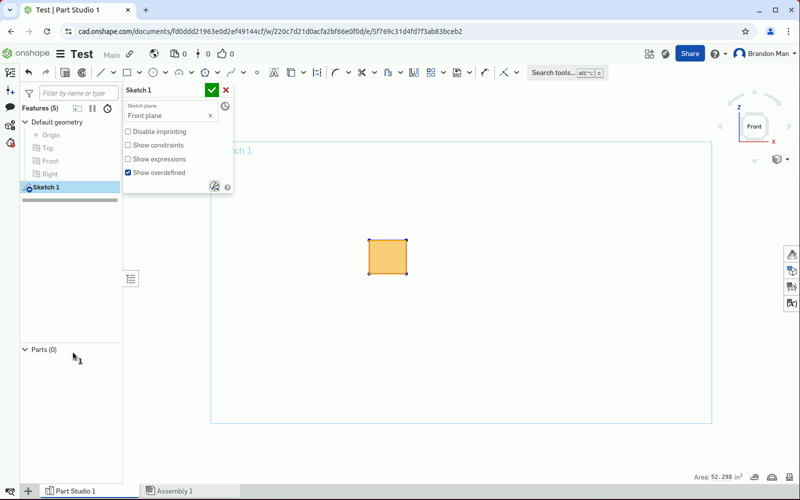
key(shift+y)
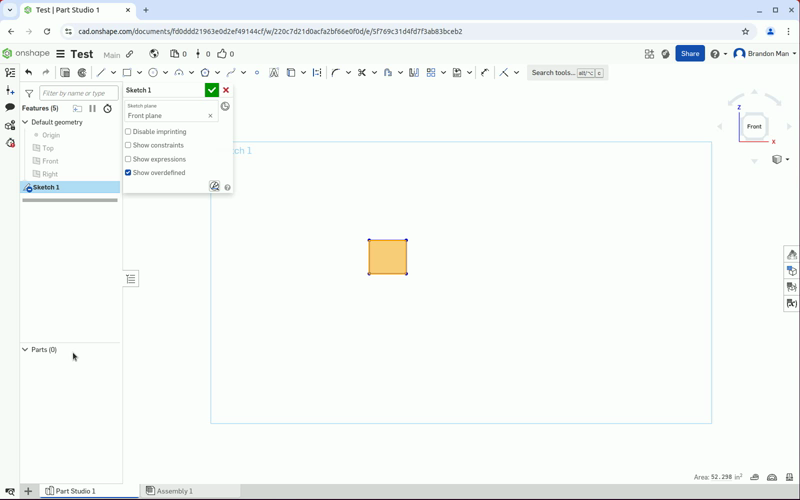
key(shift+e)
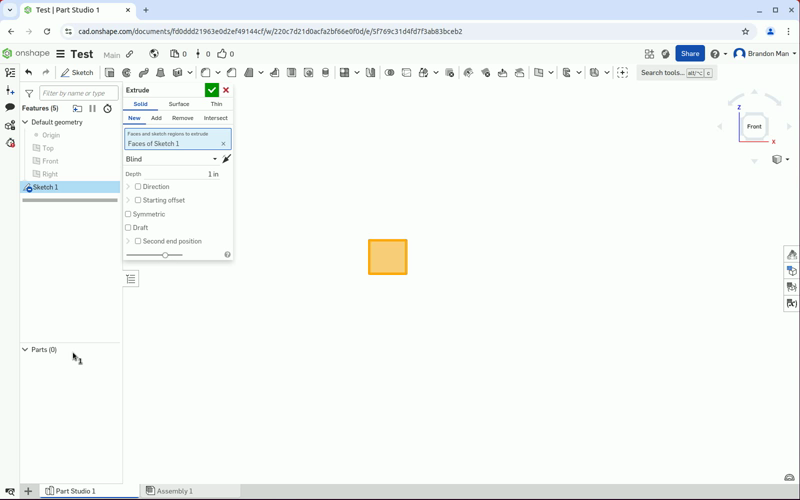
mouse_move(143, 106)
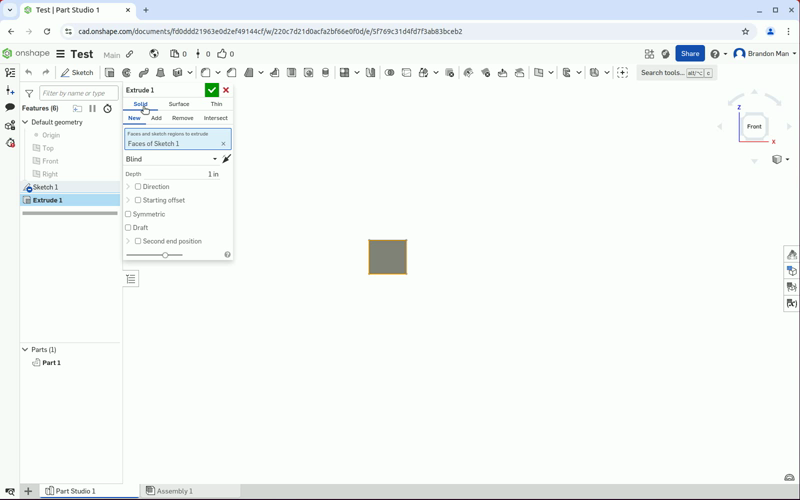
click(143, 106)
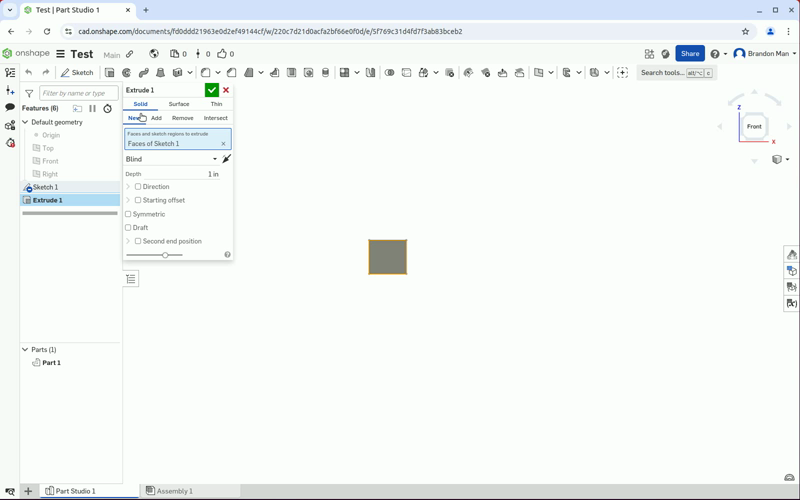
mouse_move(137, 120)
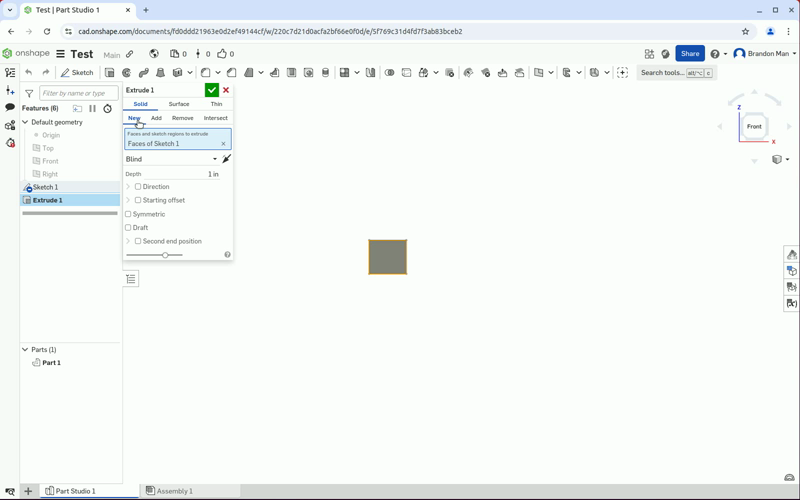
click(137, 120)
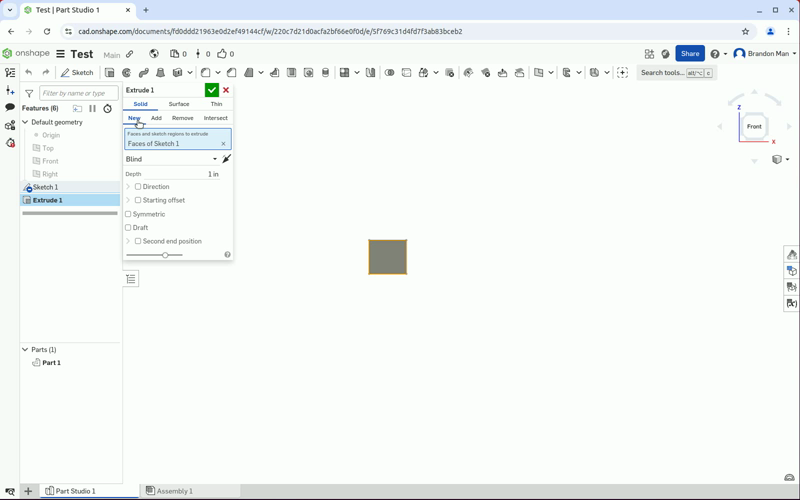
key(tab, 4)
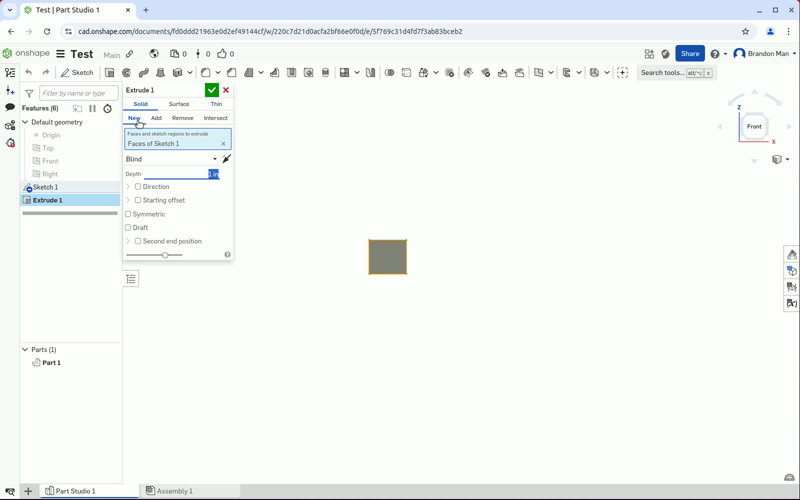
text(4.092)
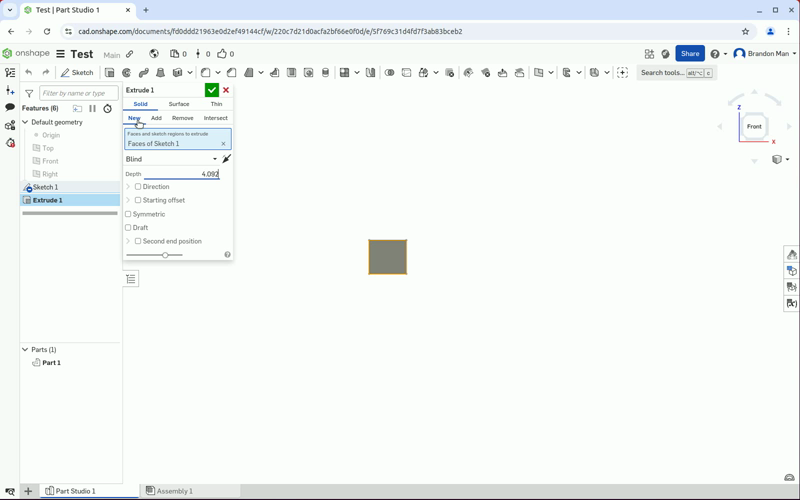
key(enter)
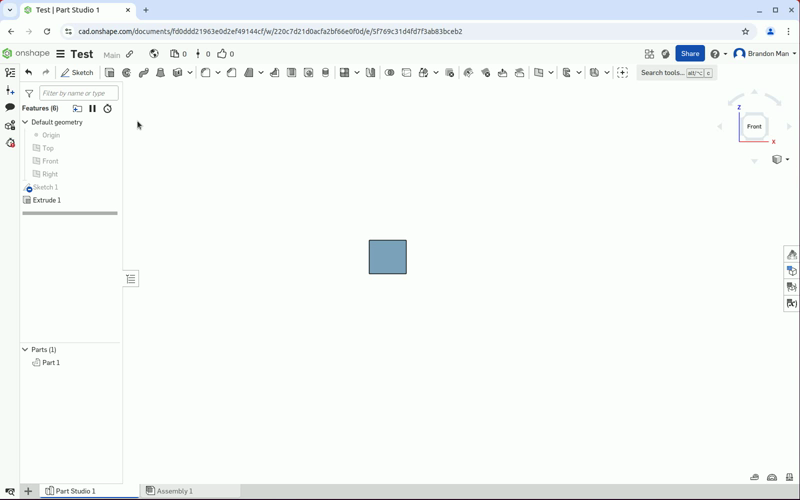
key(shift+h)
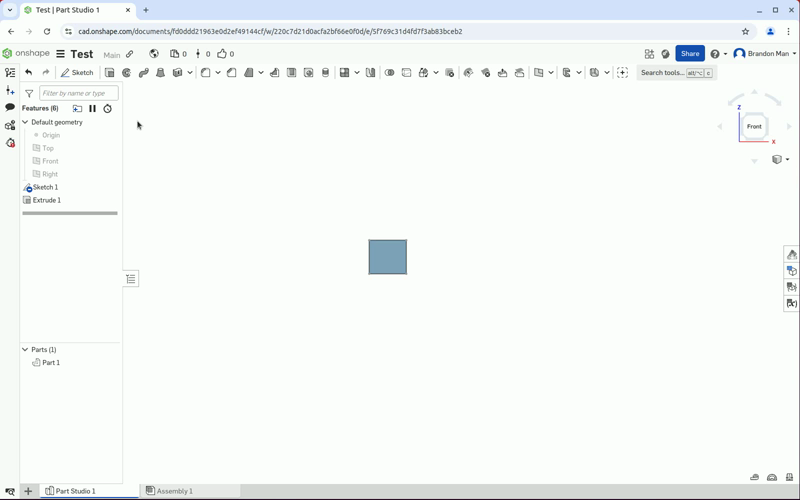
key(shift+h)
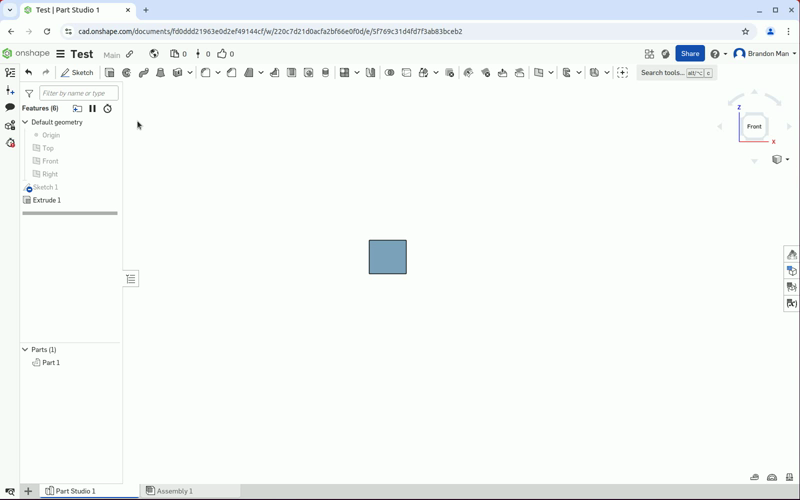
mouse_move(73, 189)
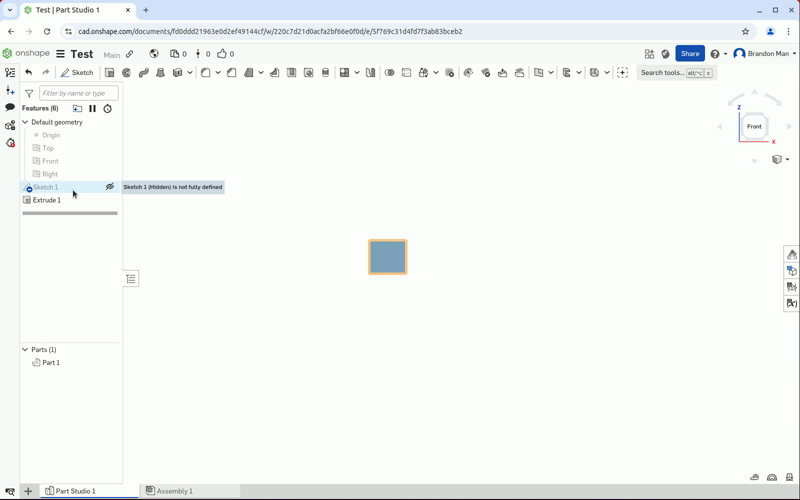
click(73, 189)
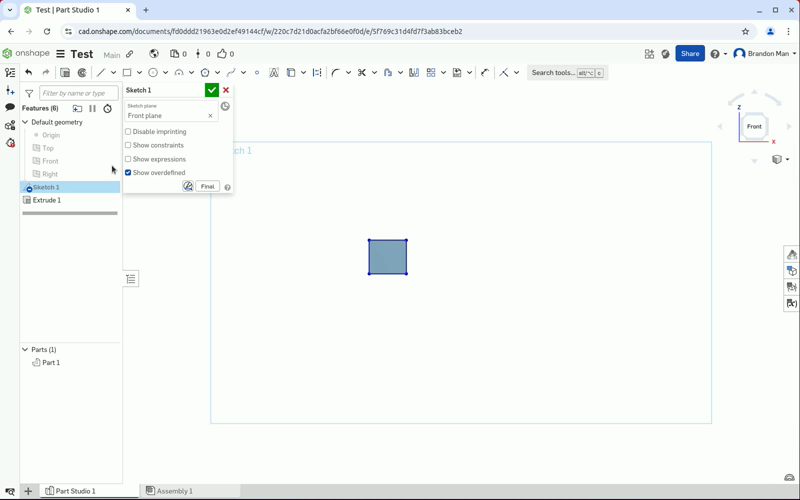
mouse_move(229, 92)
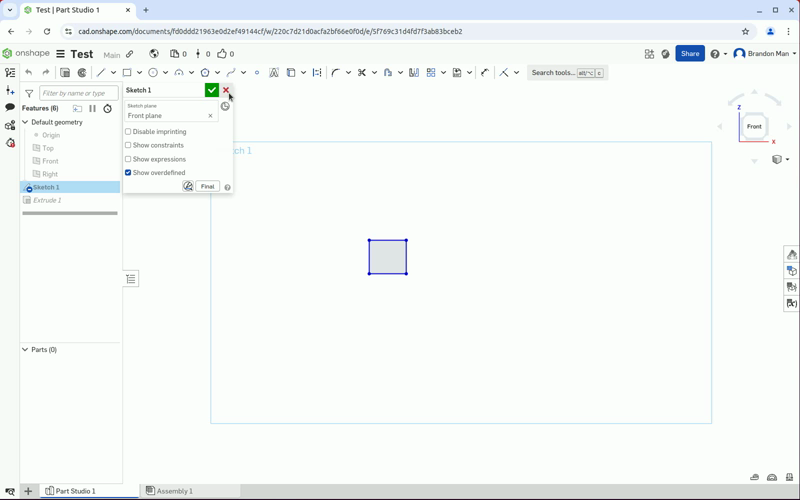
click(229, 92)
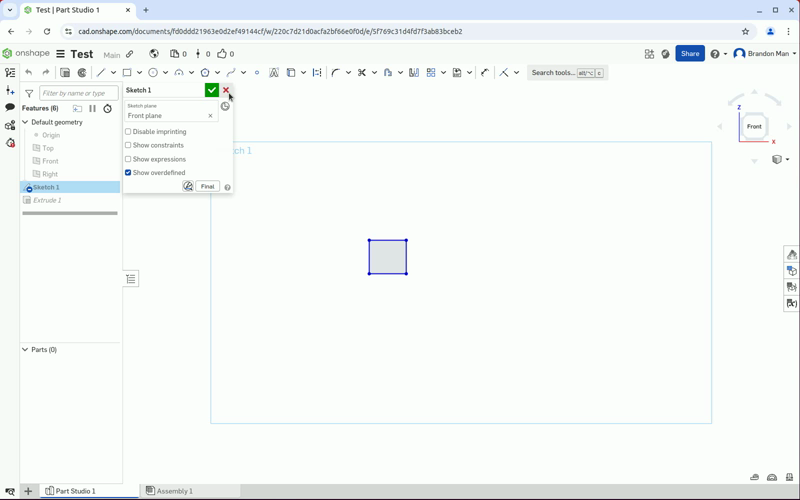
key(shift+s)
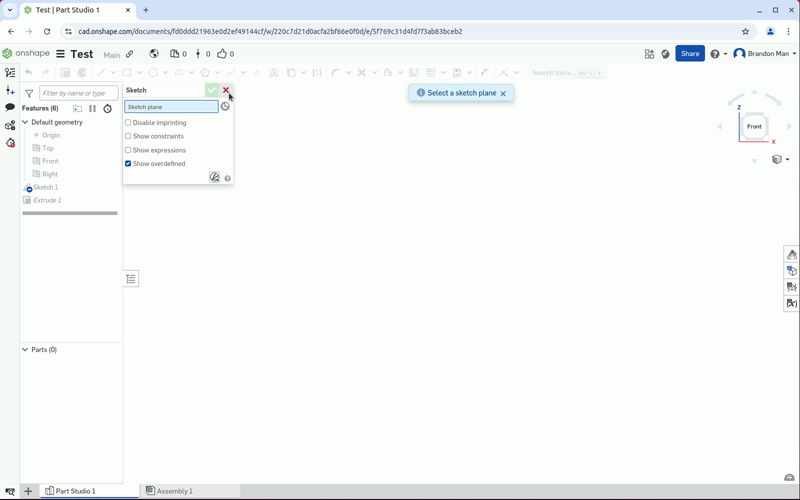
mouse_move(73, 163)
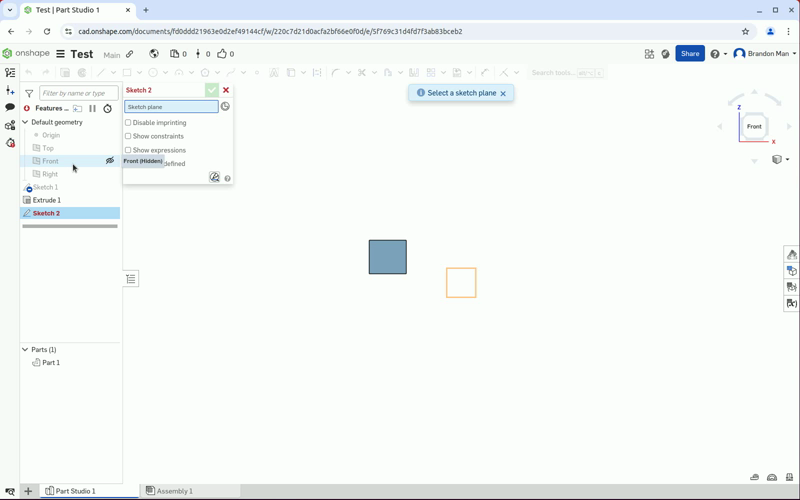
click(73, 163)
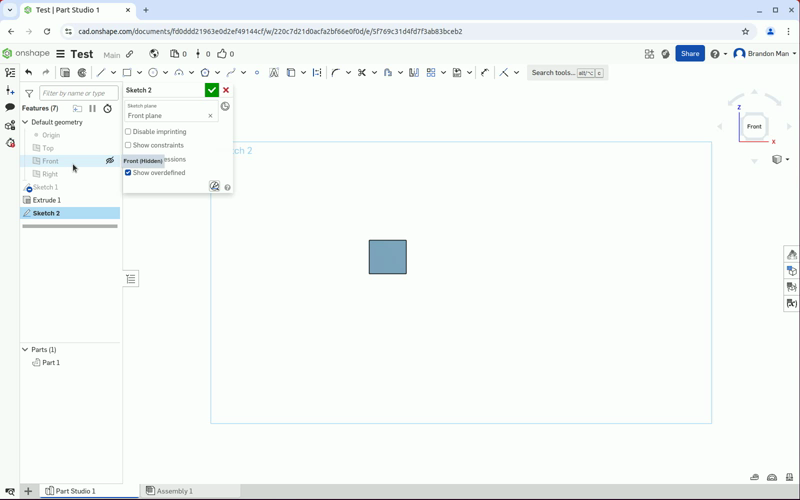
mouse_move(73, 352)
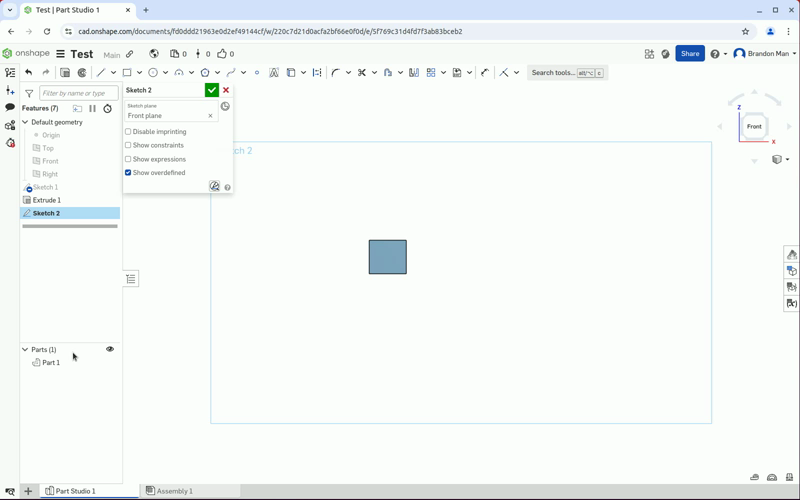
key(y)
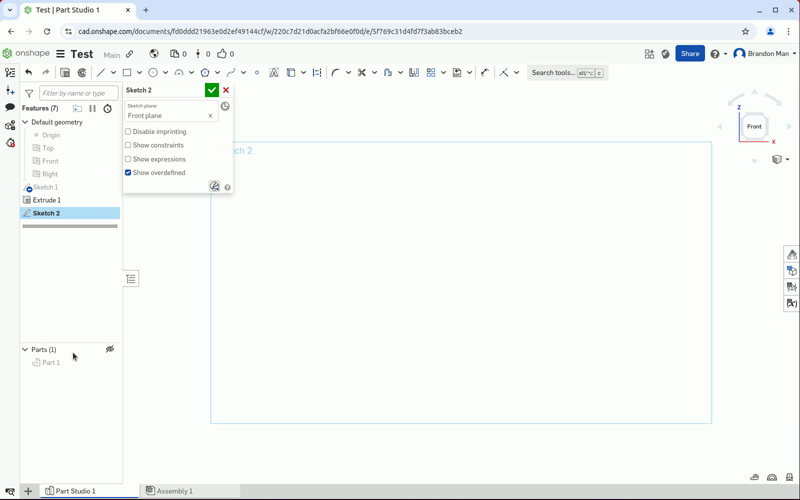
key(l)
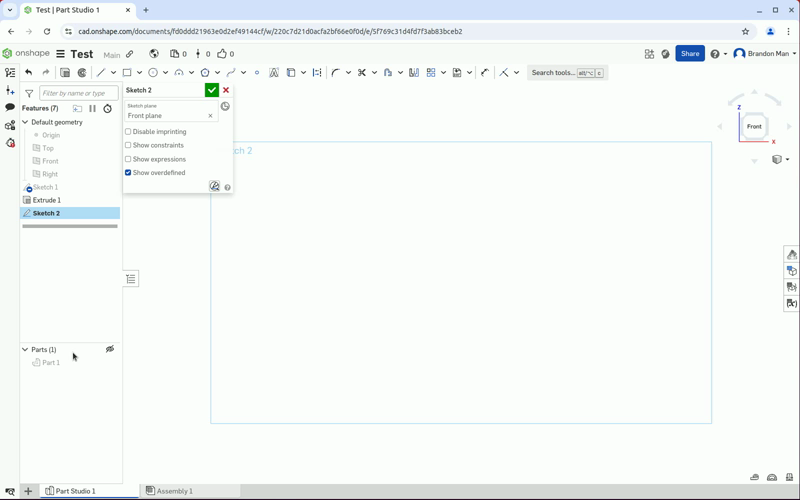
key_down(shift)
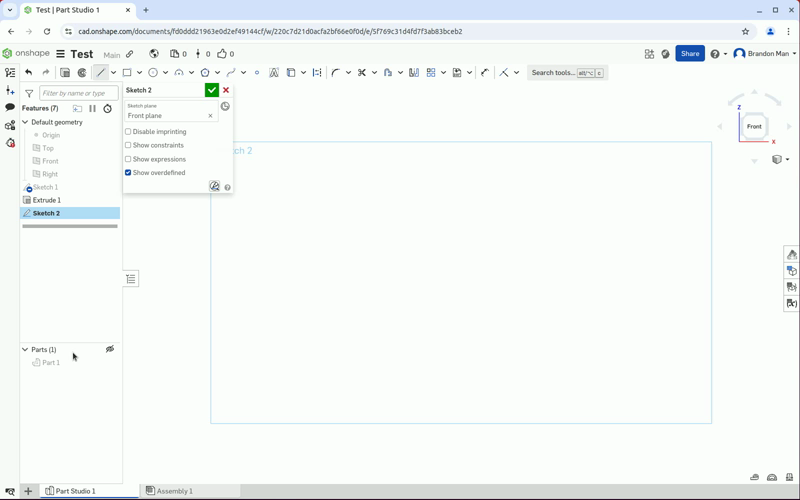
mouse_move(418, 325)
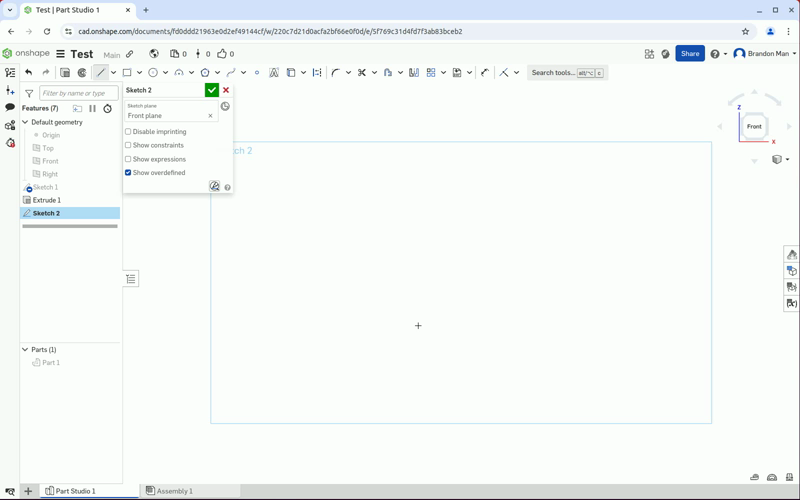
click(418, 325)
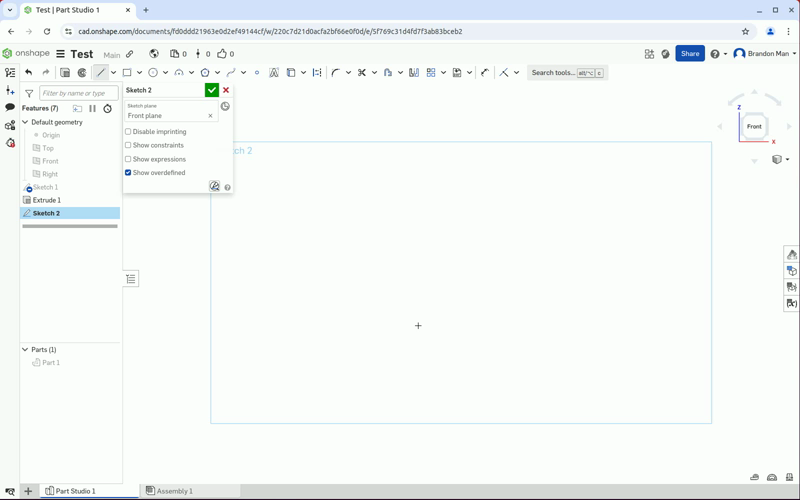
key_up(shift)
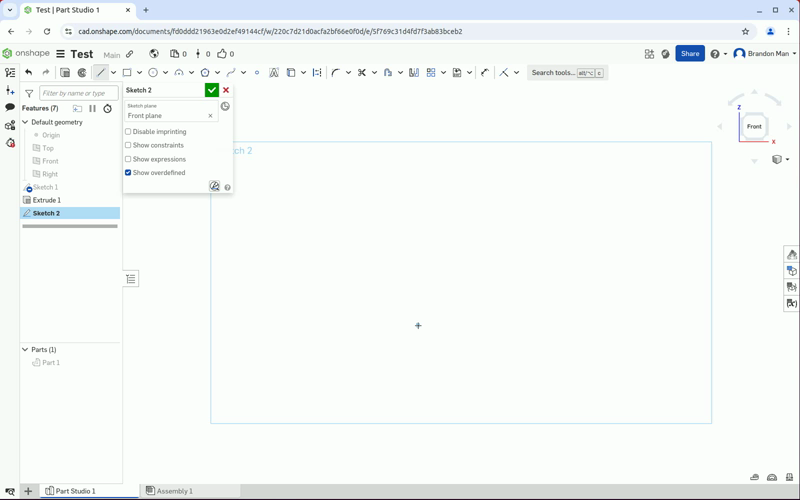
key_down(shift)
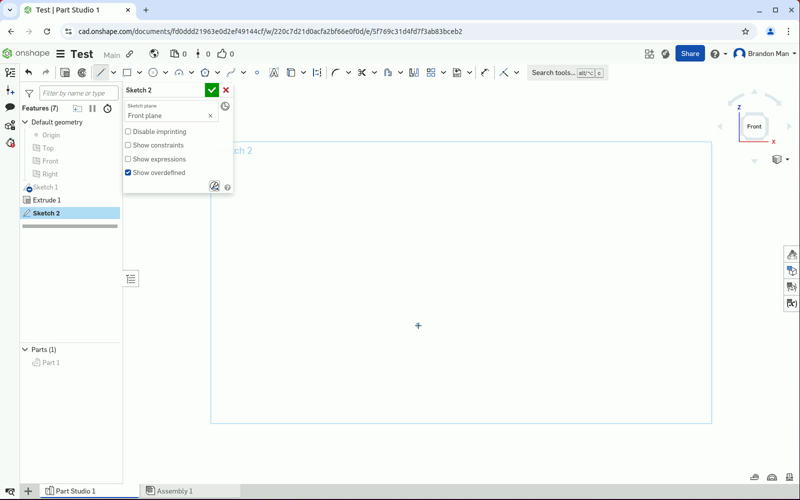
mouse_move(448, 325)
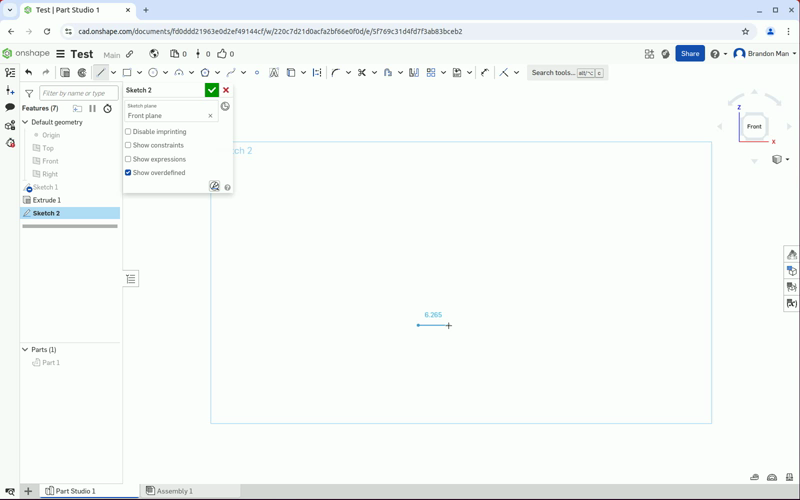
mouse_move(468, 325)
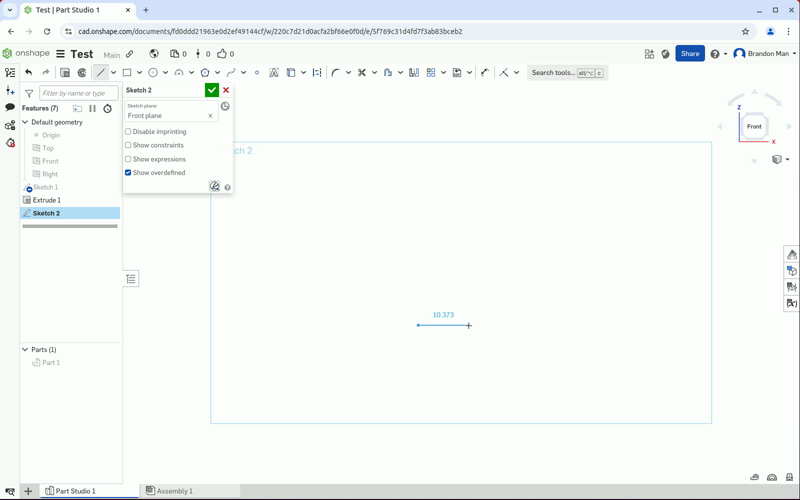
click(468, 325)
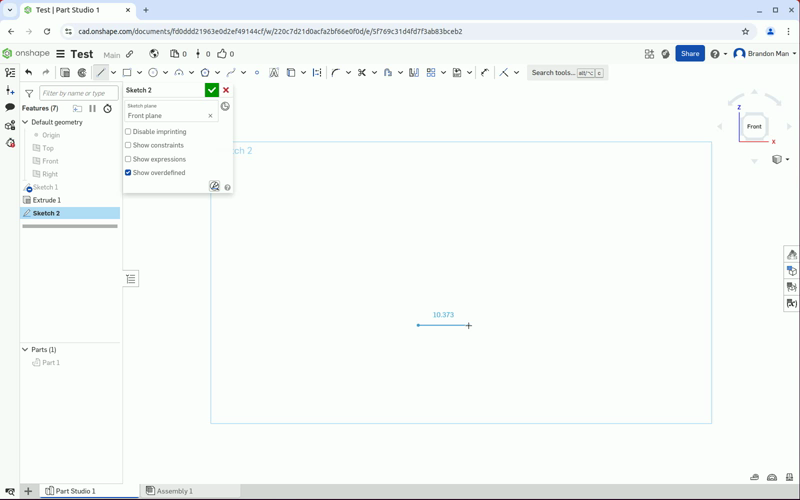
key_up(shift)
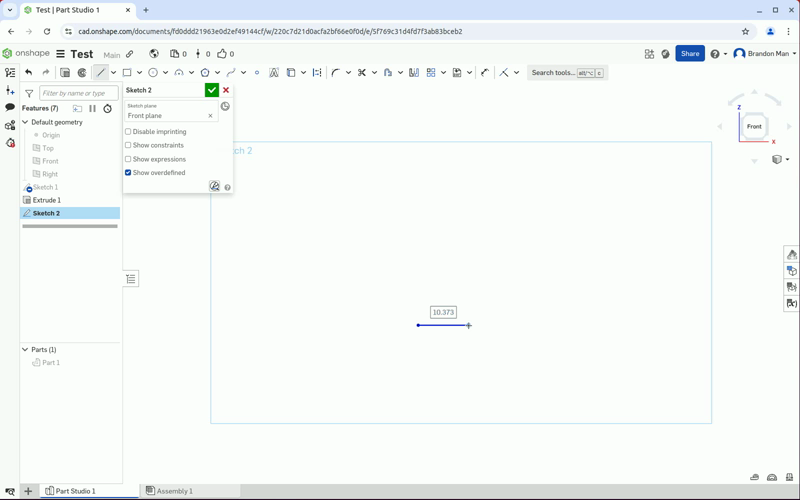
key_down(shift)
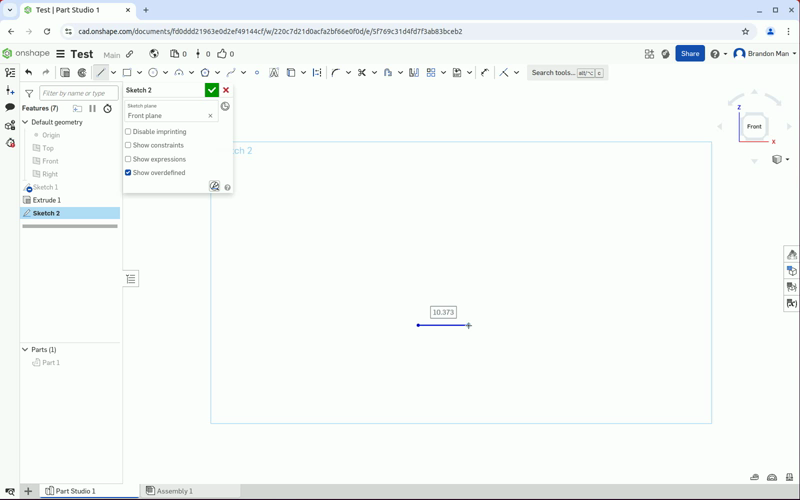
mouse_move(498, 325)
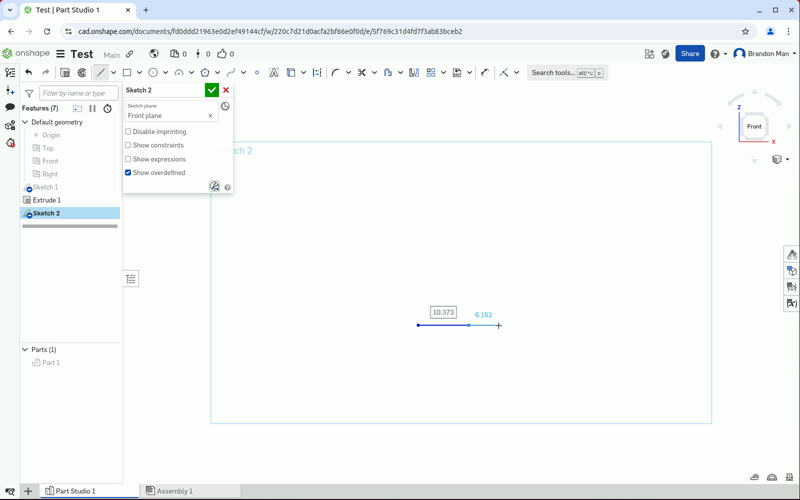
mouse_move(468, 281)
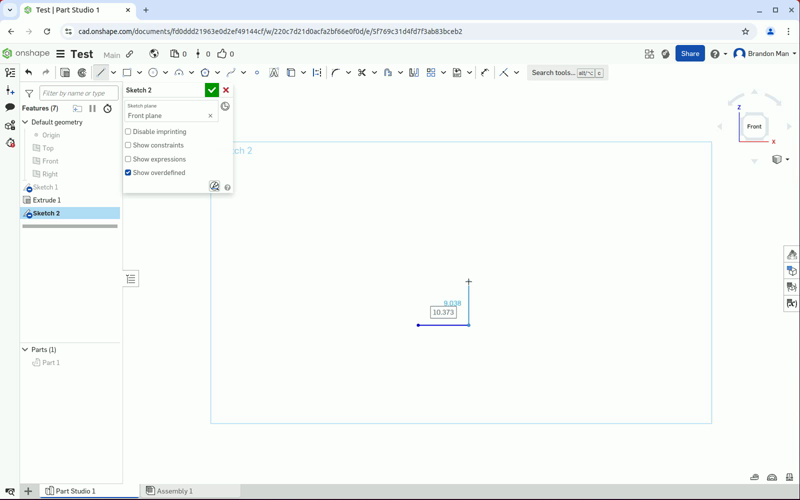
click(468, 281)
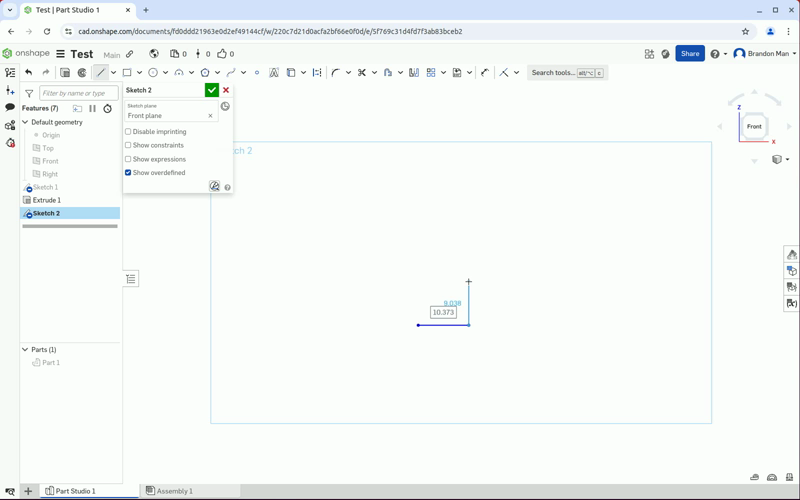
key_up(shift)
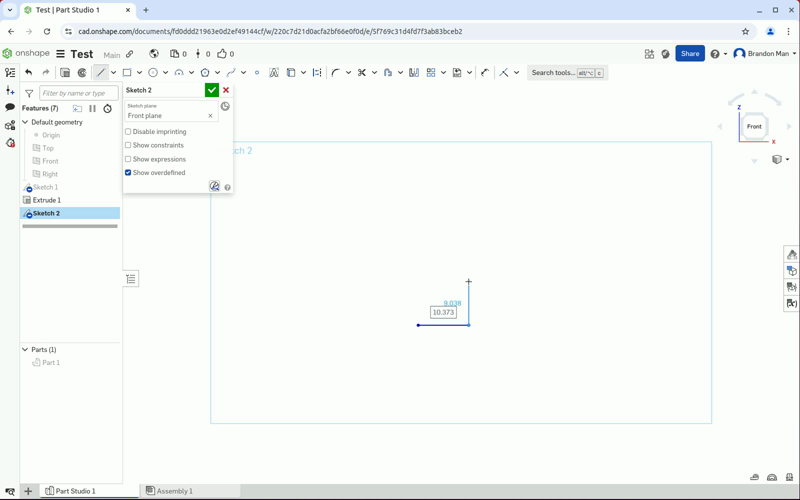
key_down(shift)
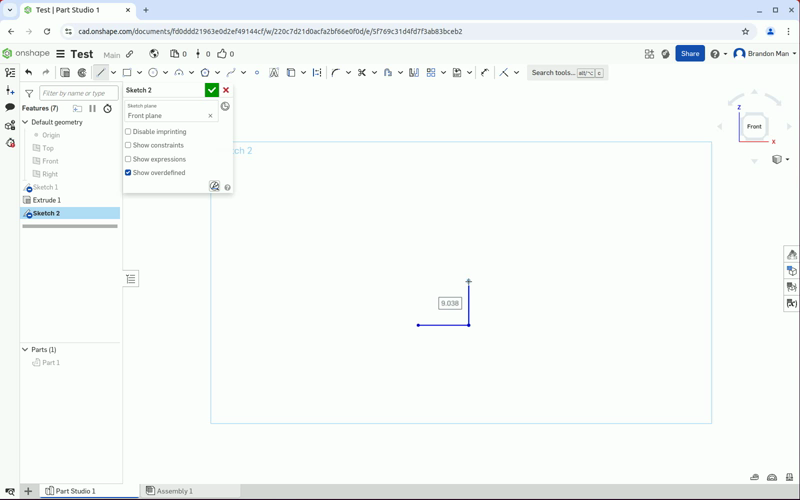
mouse_move(498, 281)
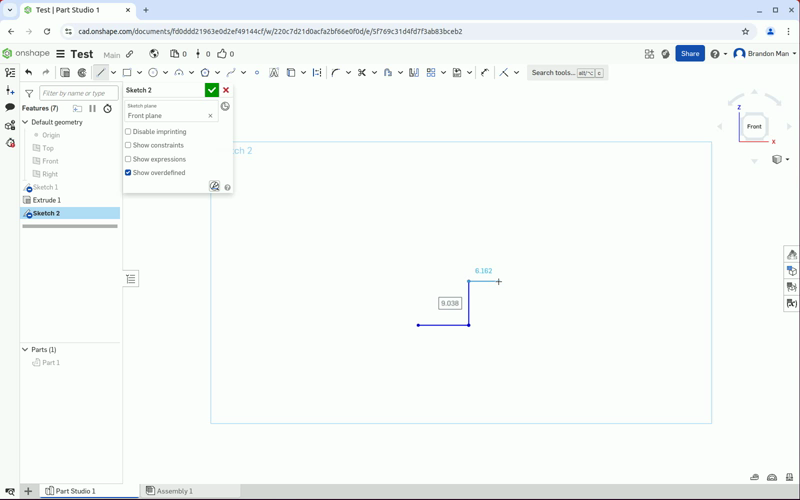
mouse_move(418, 281)
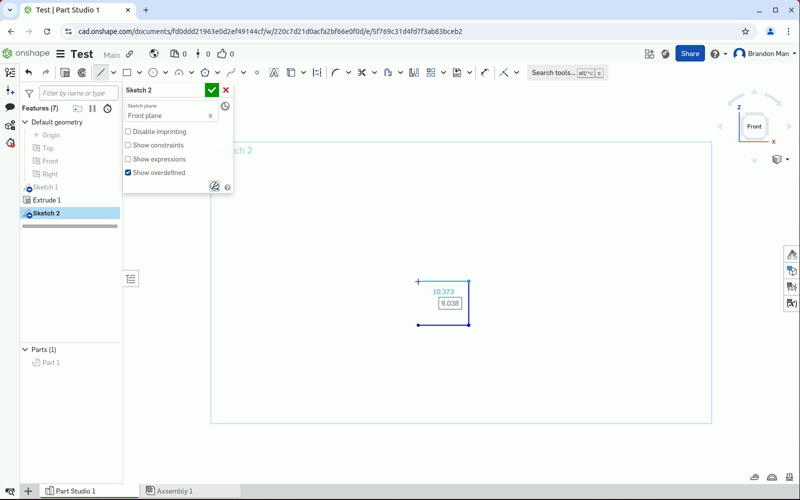
click(418, 281)
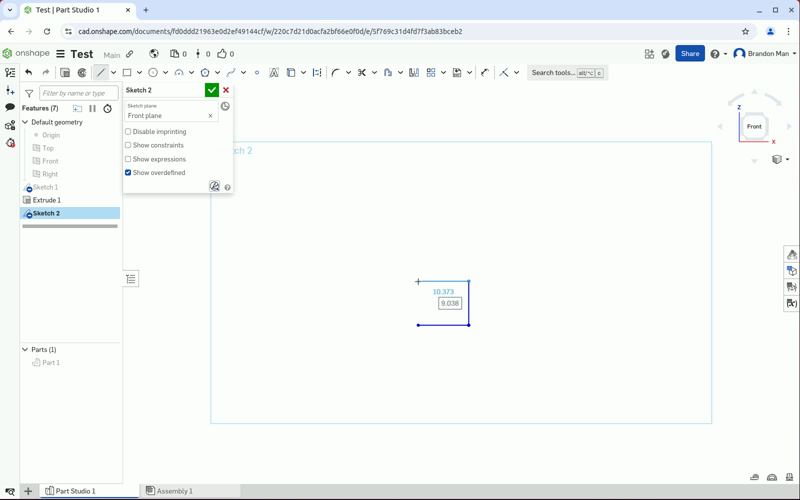
key_up(shift)
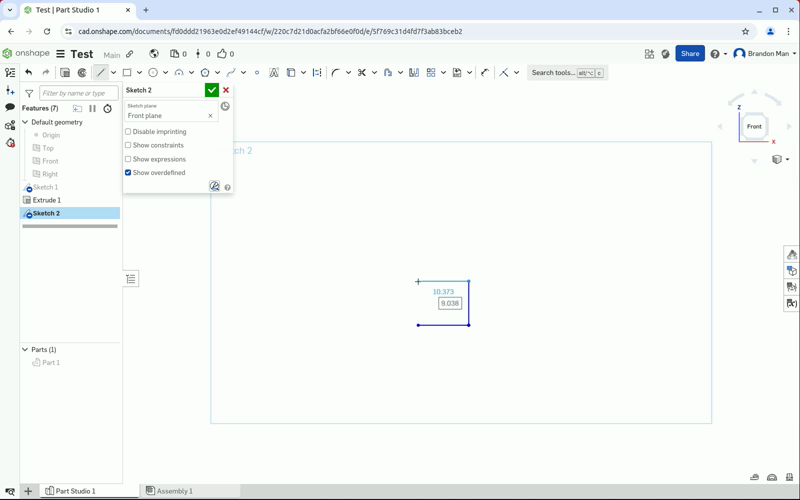
mouse_move(448, 281)
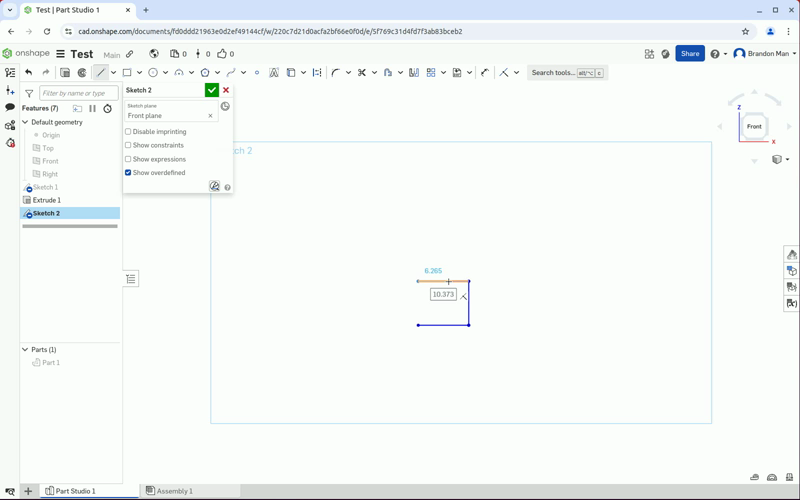
key_down(shift)
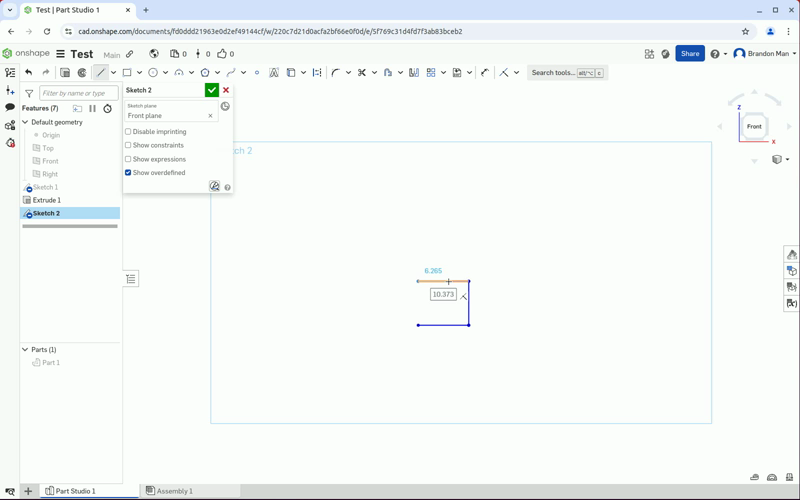
mouse_move(418, 325)
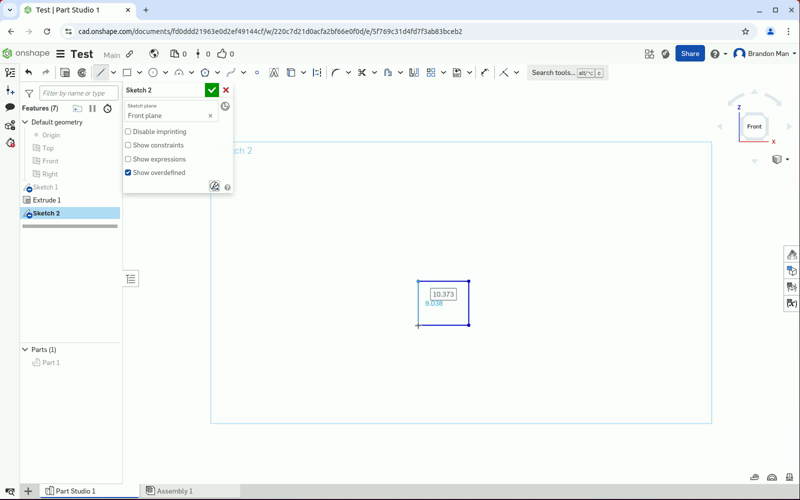
key_up(shift)
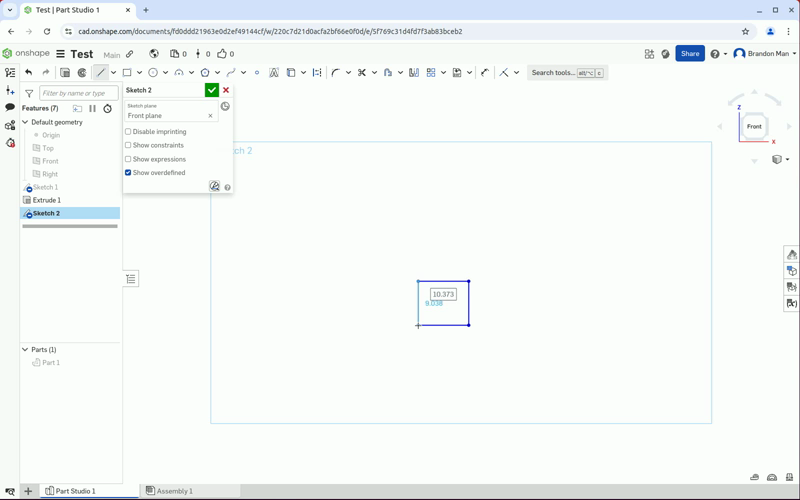
click(418, 325)
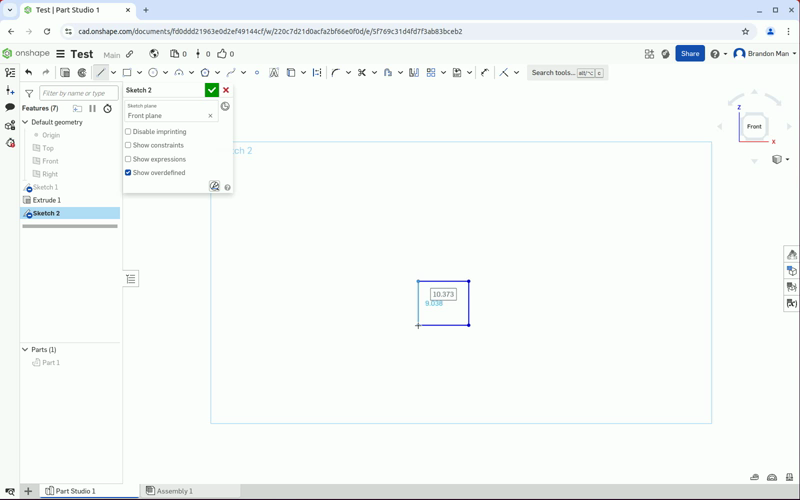
key(esc)
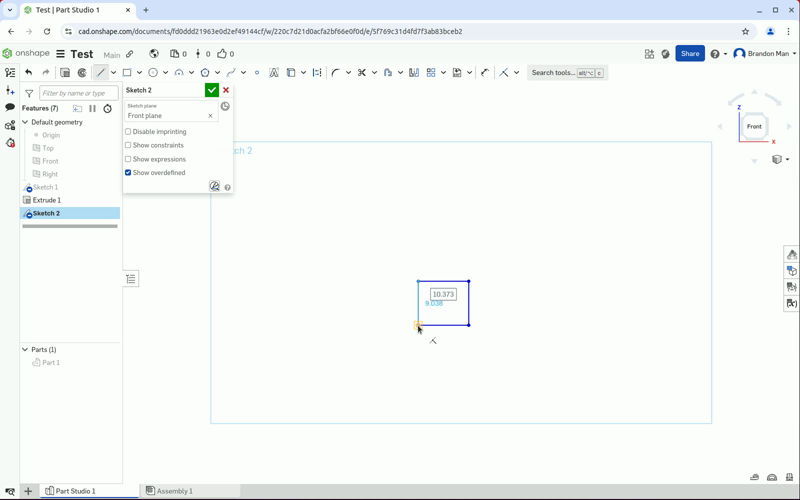
mouse_move(456, 291)
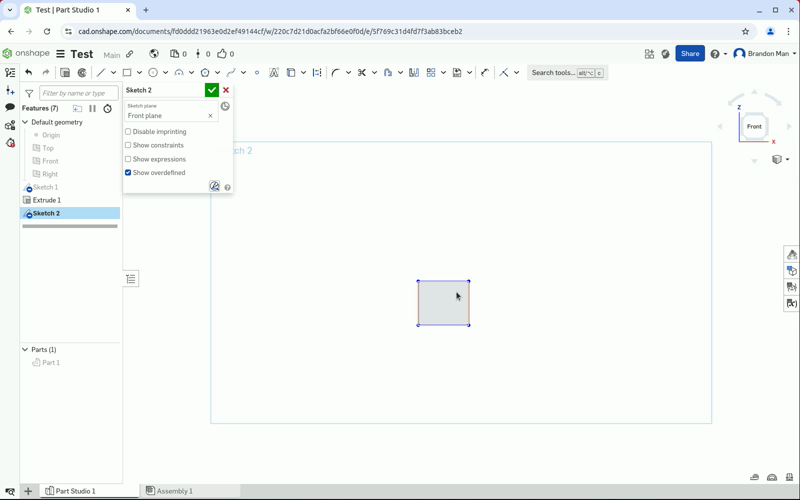
click(456, 291)
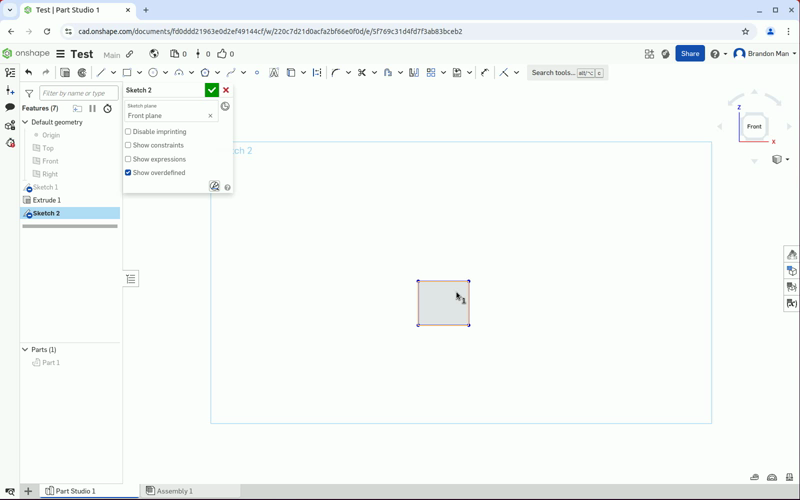
mouse_move(73, 352)
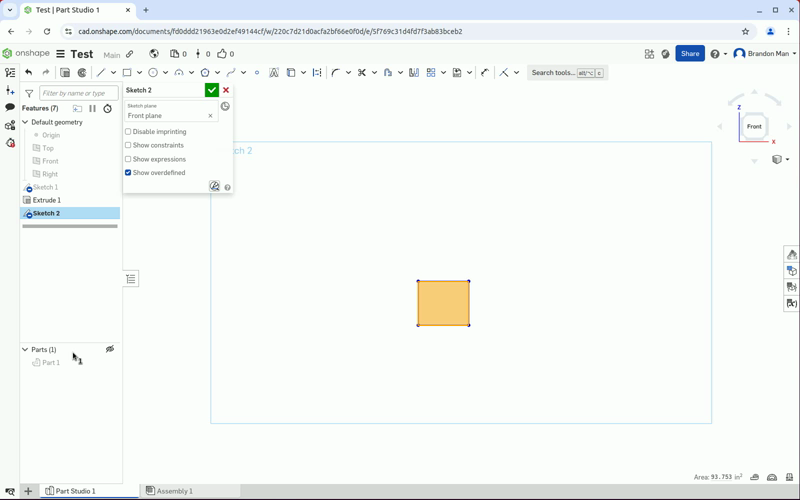
key(shift+y)
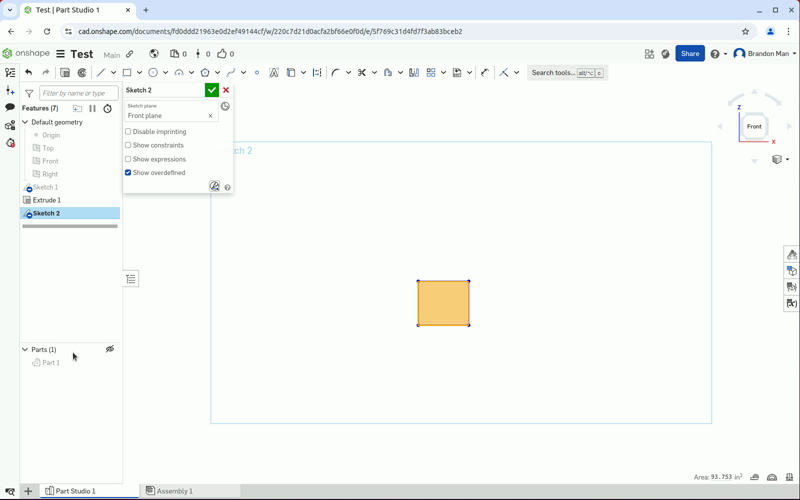
key(shift+e)
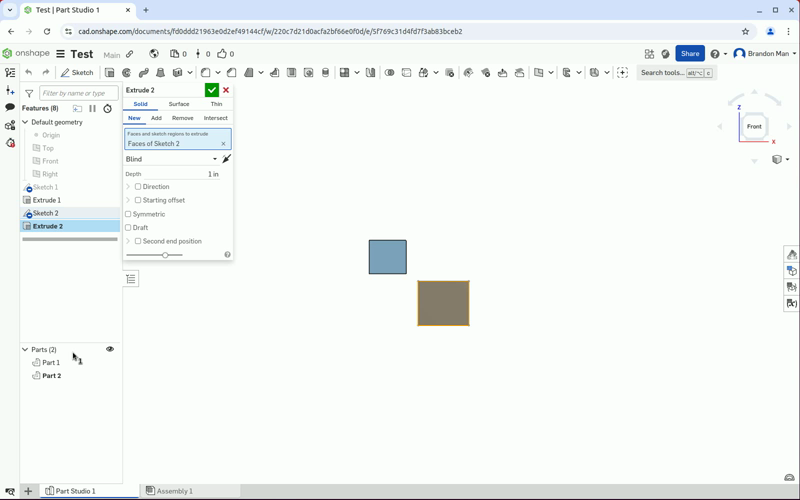
mouse_move(143, 106)
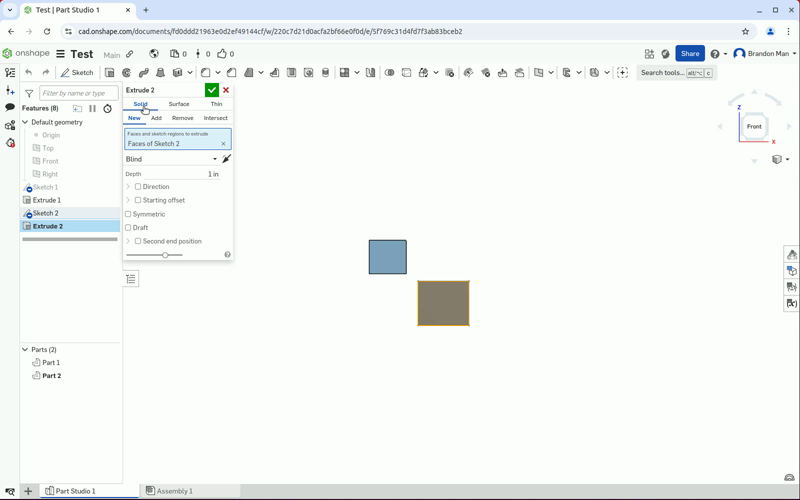
click(143, 106)
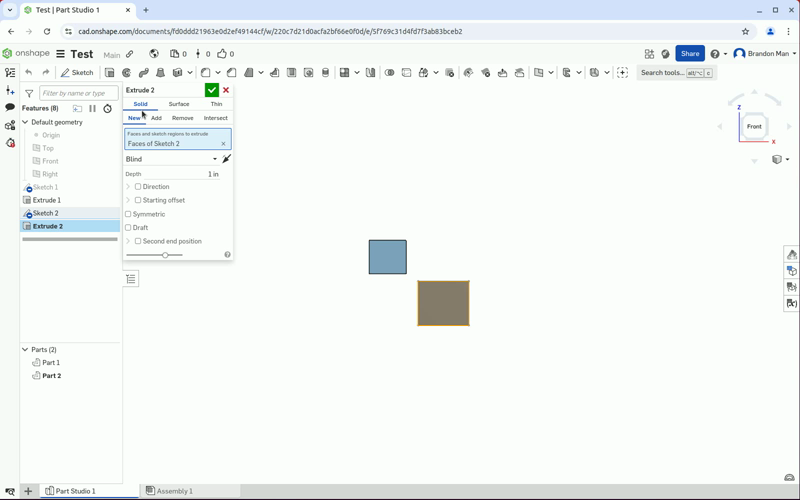
mouse_move(137, 120)
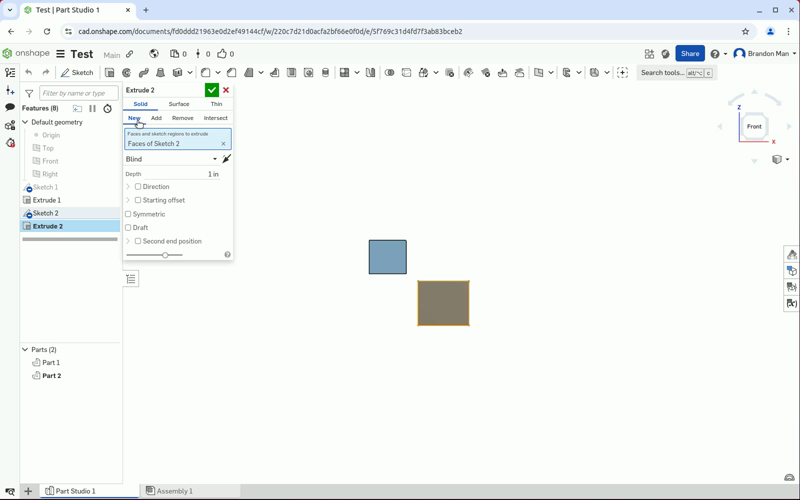
click(137, 120)
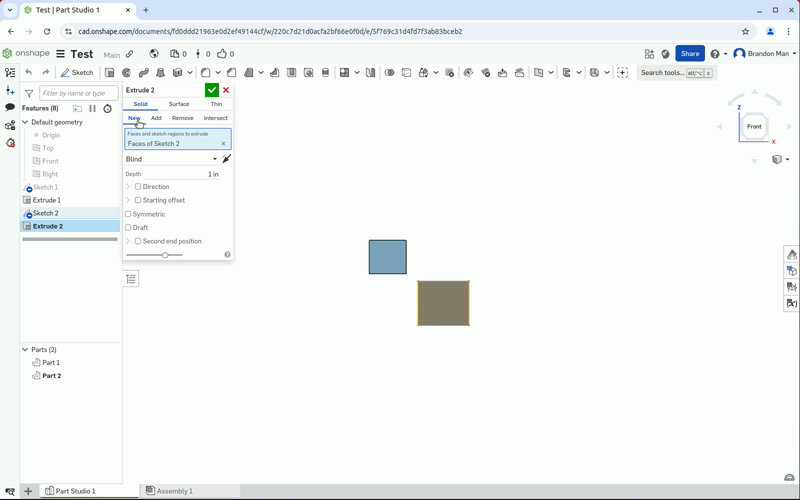
key(tab, 4)
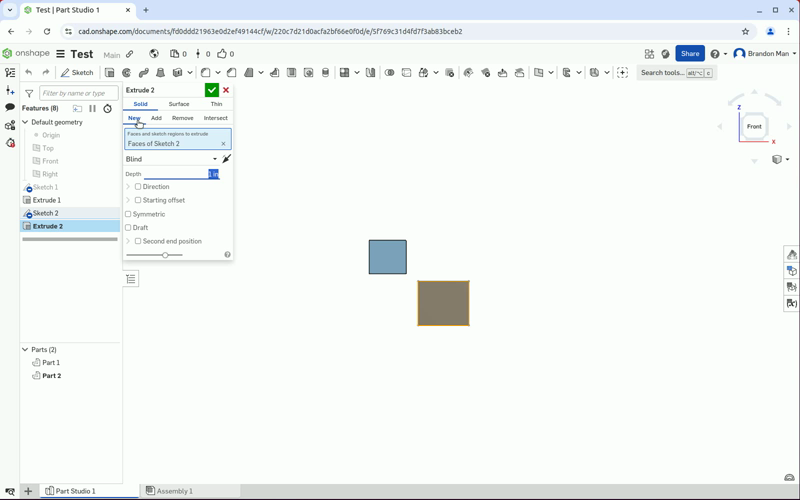
text(4.092)
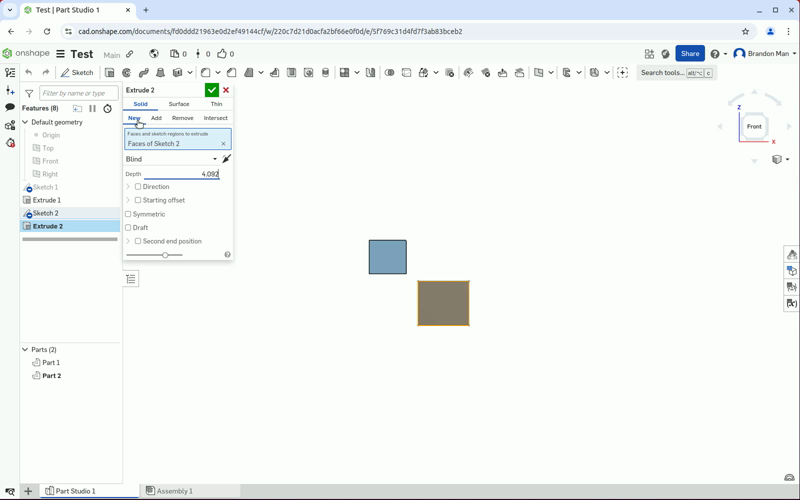
key(enter)
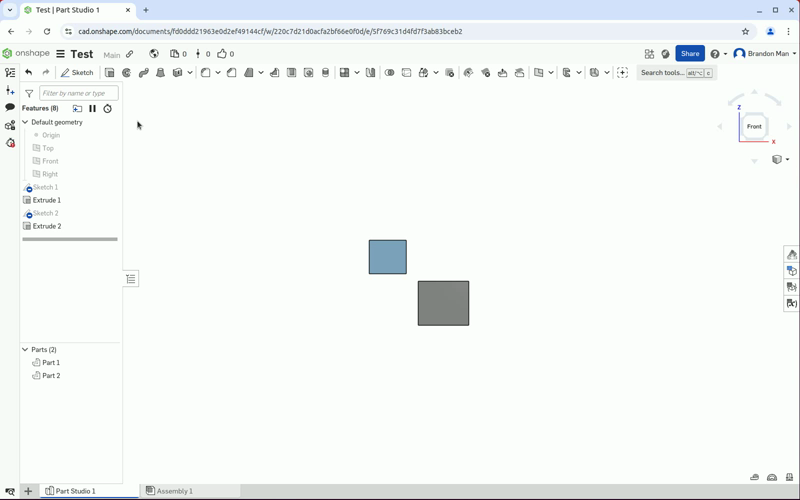
key(shift+h)
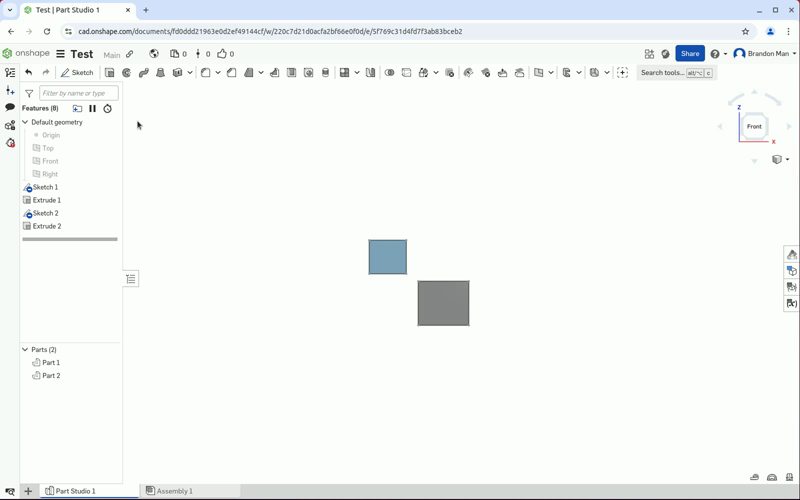
key(shift+h)
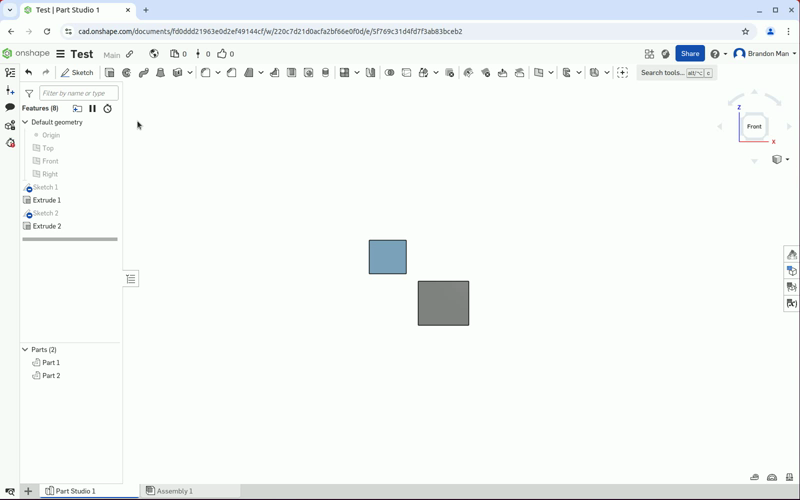
mouse_move(73, 189)
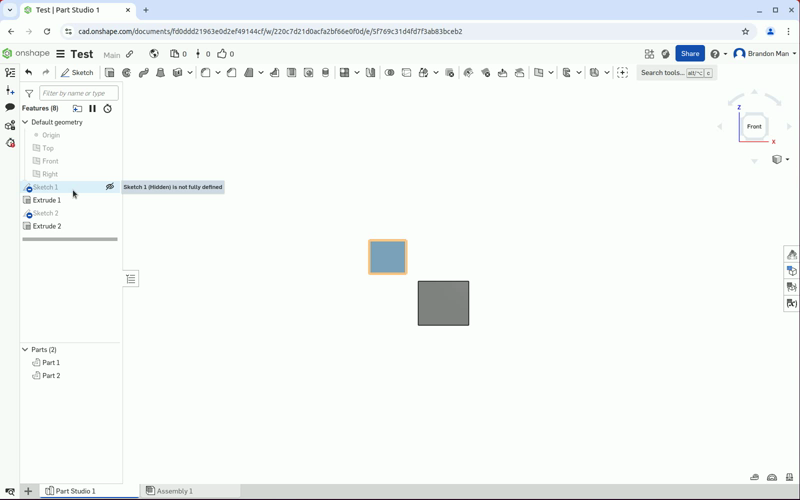
click(73, 189)
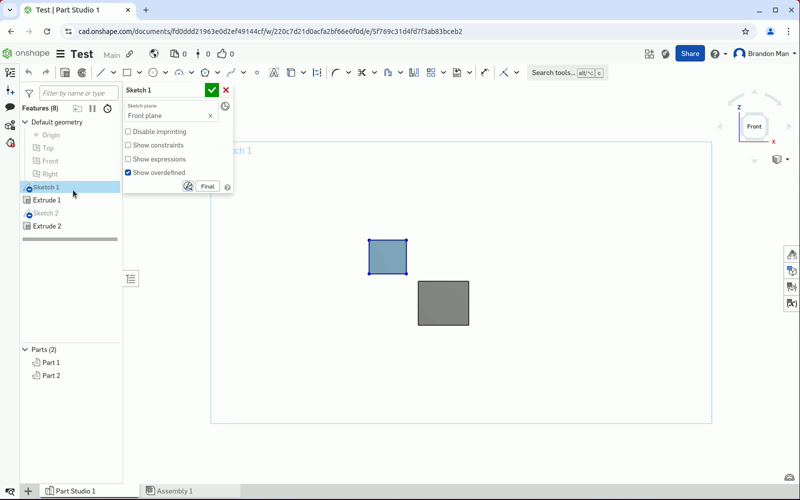
mouse_move(229, 92)
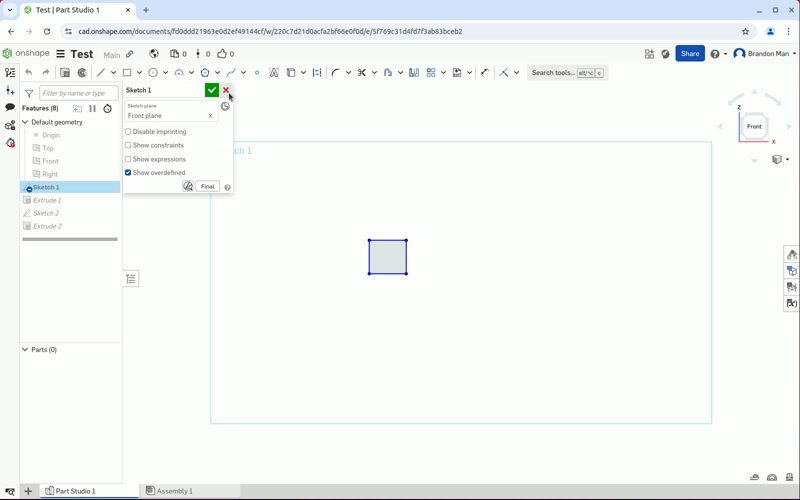
click(229, 92)
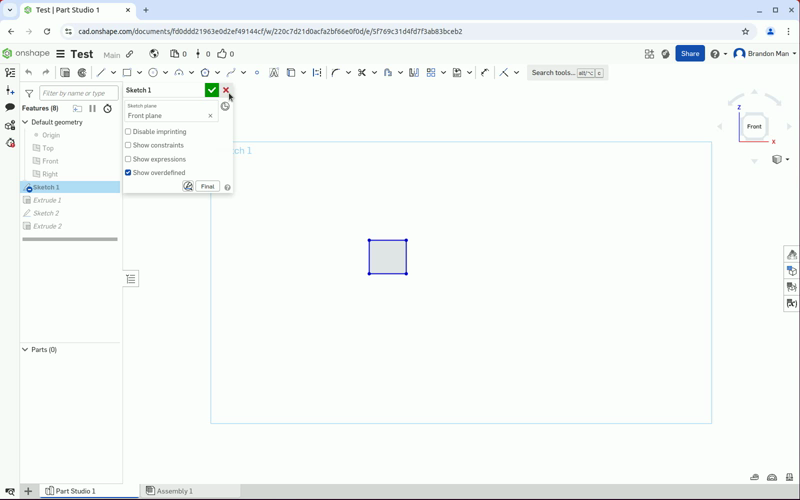
key(shift+s)
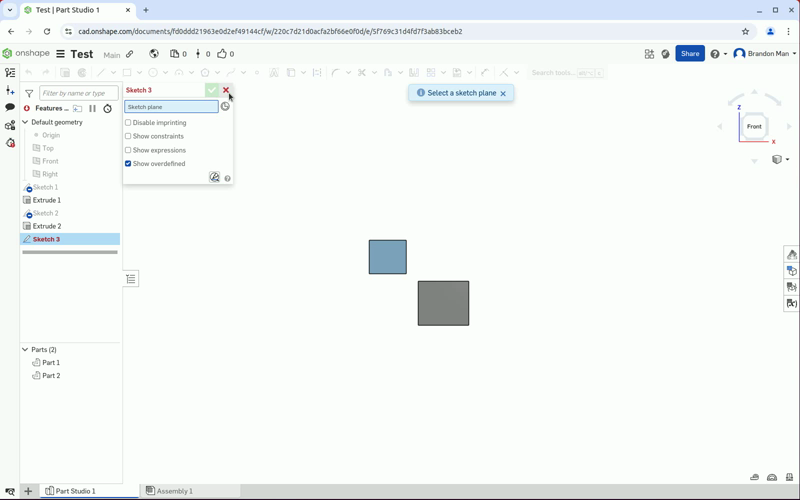
mouse_move(73, 163)
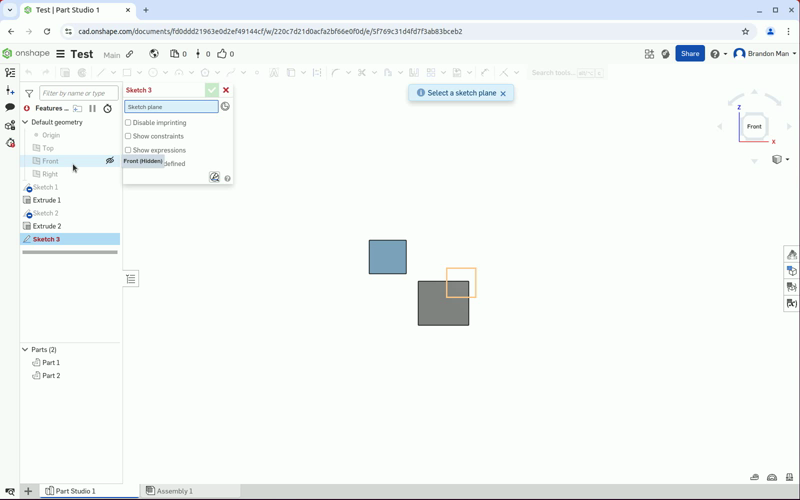
click(73, 163)
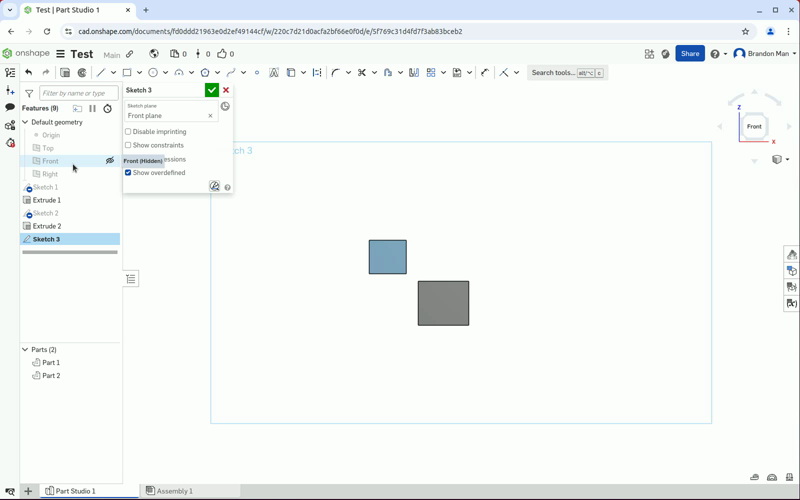
mouse_move(73, 352)
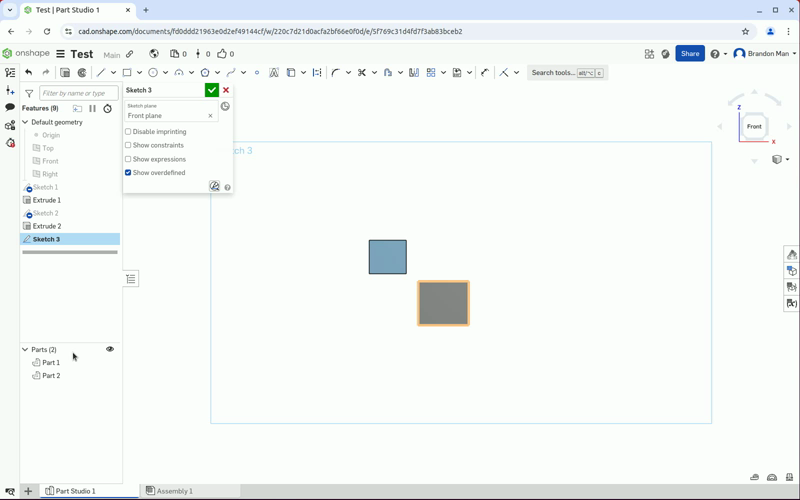
key(y)
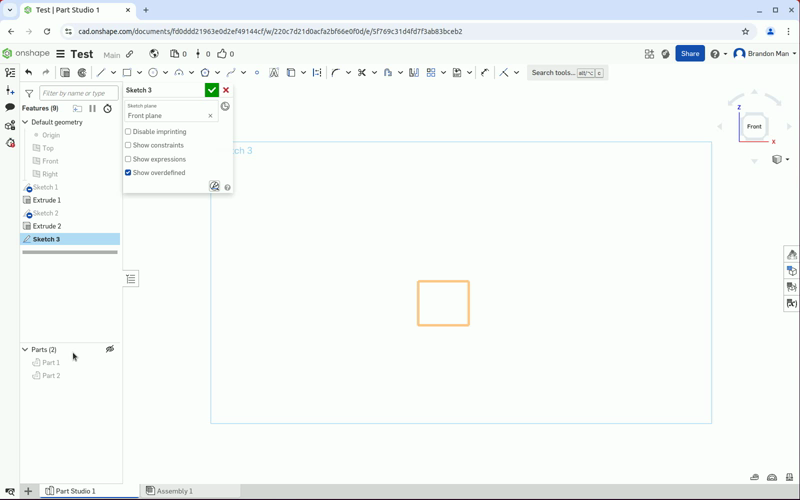
key(l)
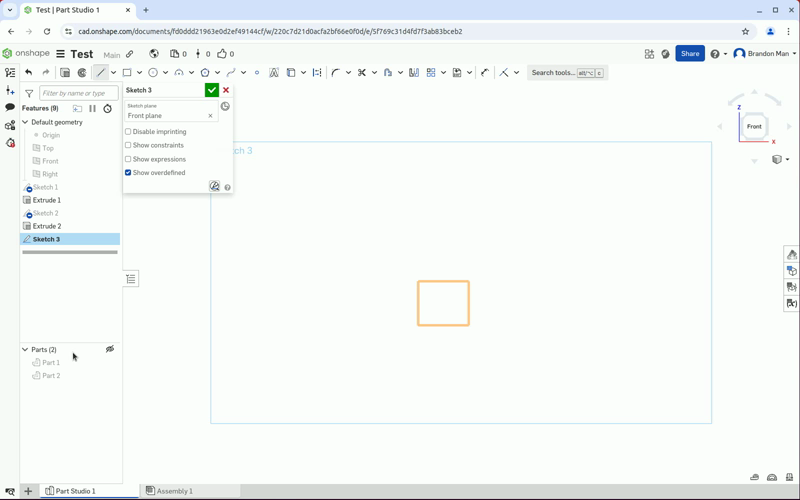
key_down(shift)
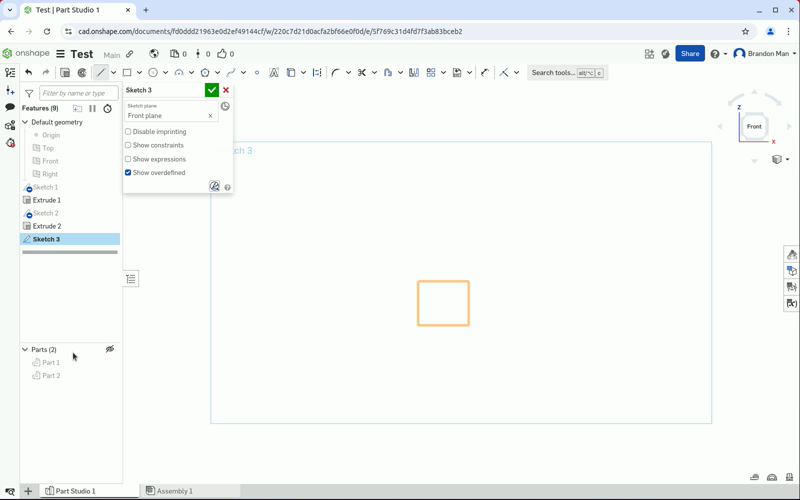
mouse_move(526, 272)
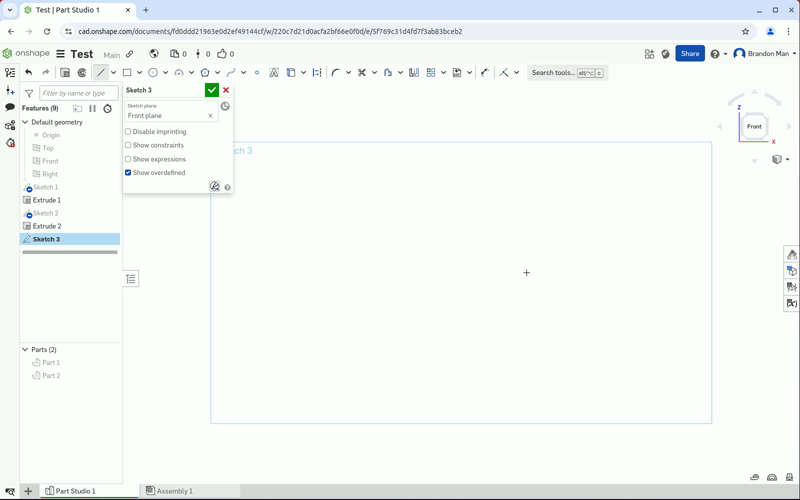
click(526, 272)
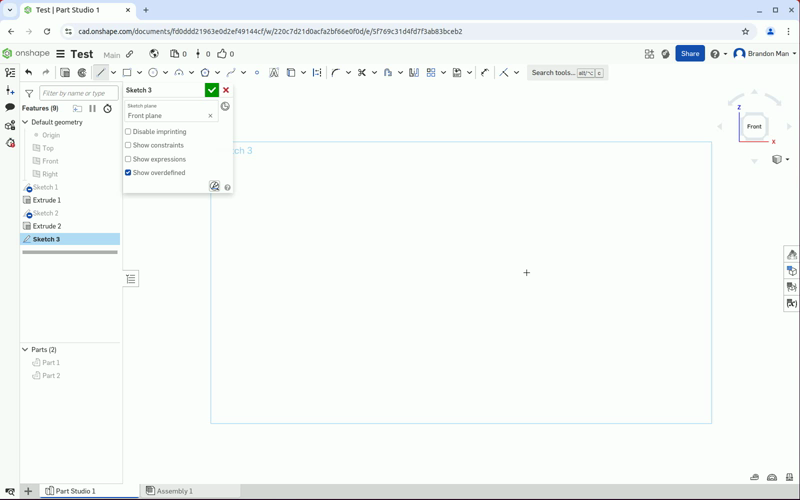
key_up(shift)
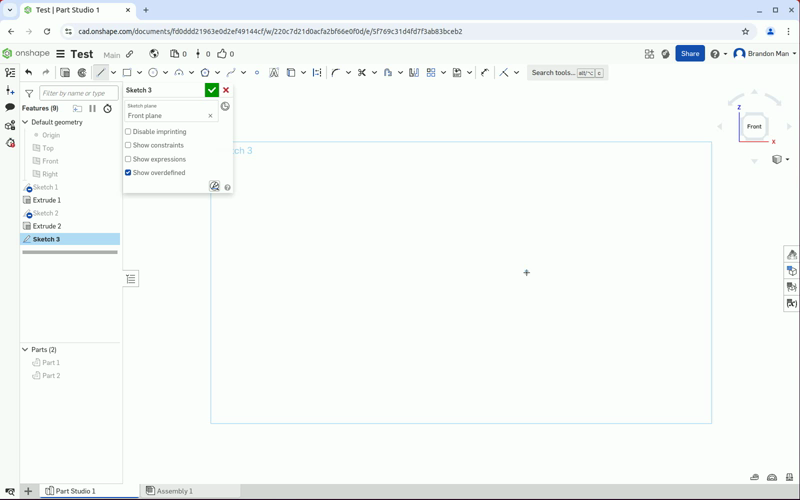
key_down(shift)
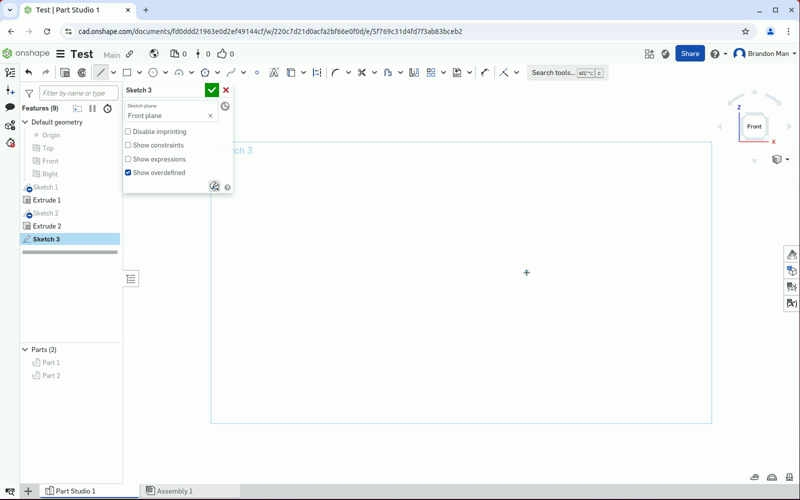
mouse_move(556, 272)
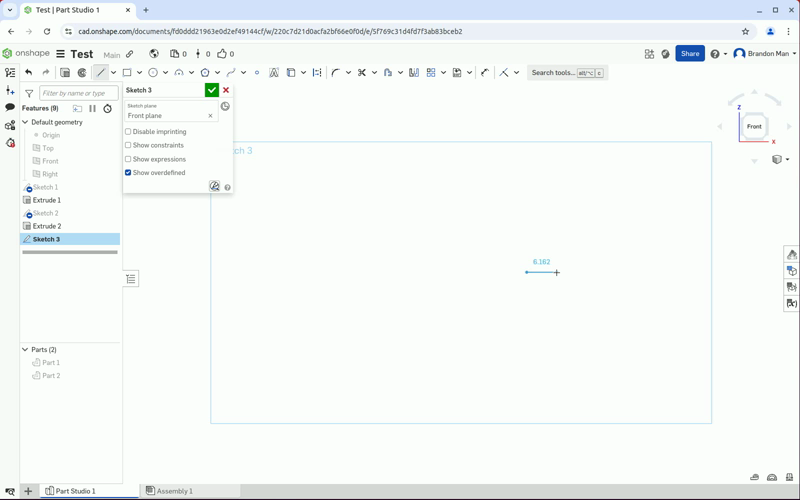
mouse_move(573, 272)
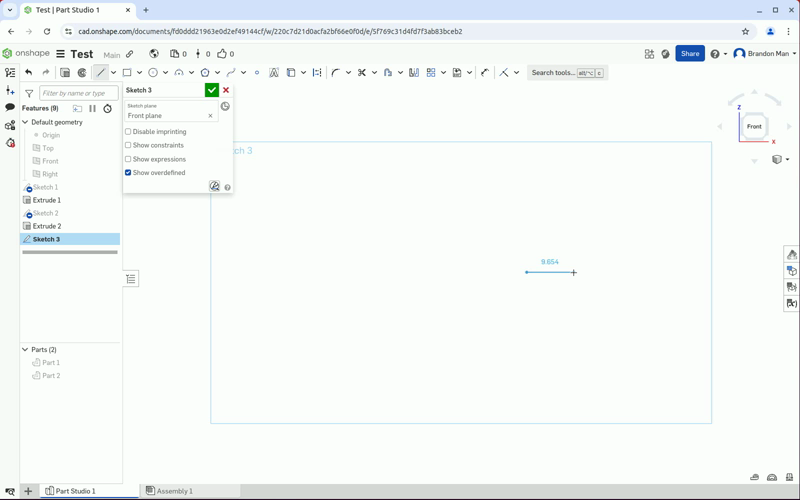
click(573, 272)
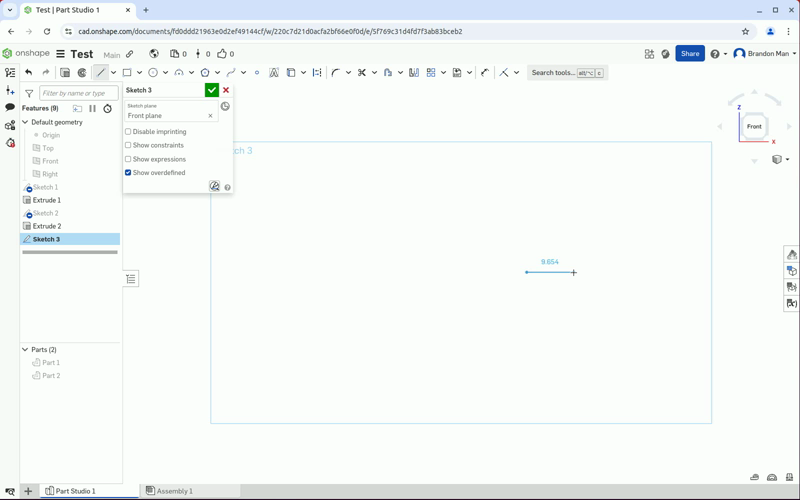
key_up(shift)
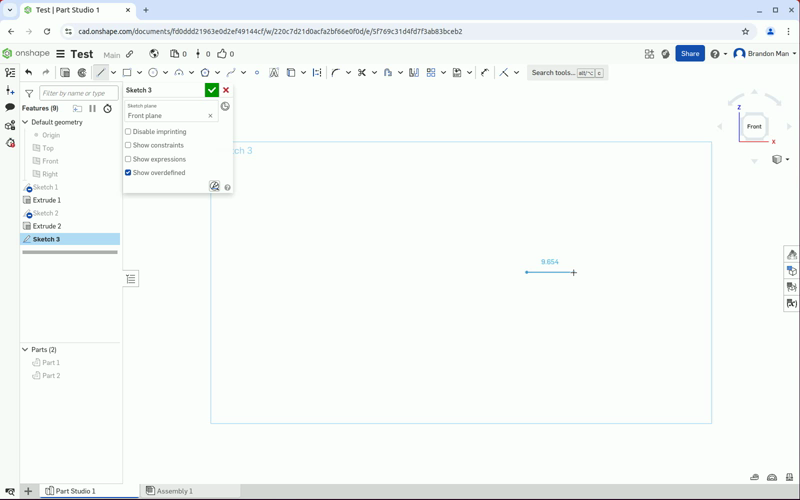
key_down(shift)
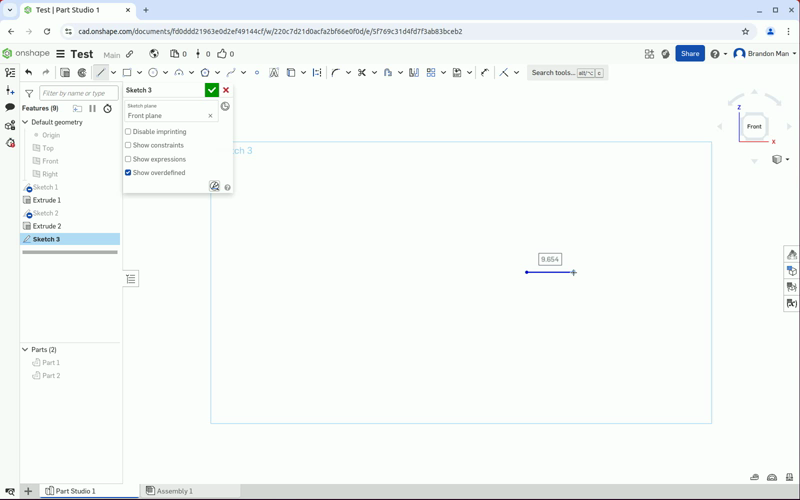
mouse_move(589, 272)
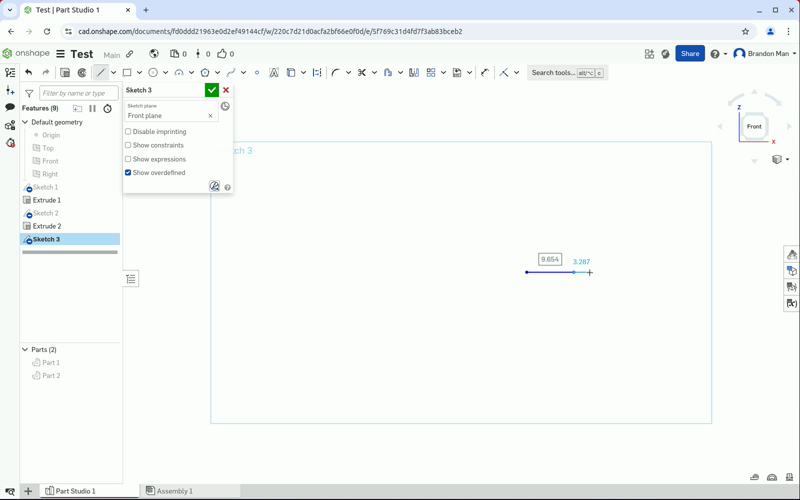
mouse_move(573, 228)
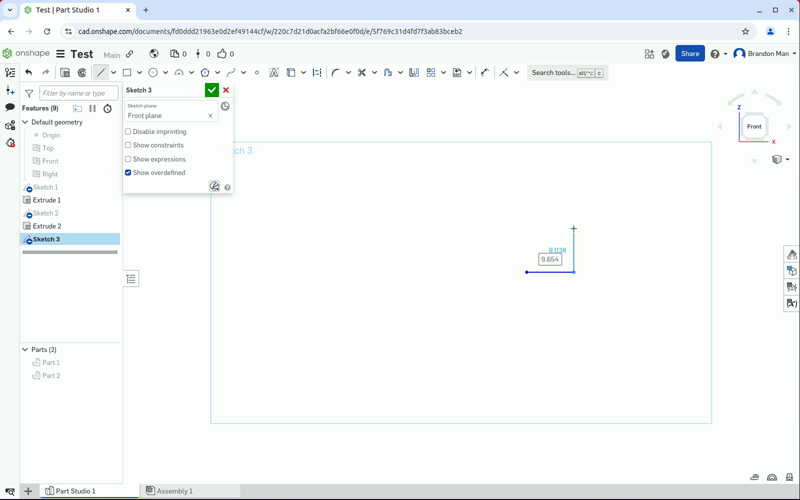
click(573, 228)
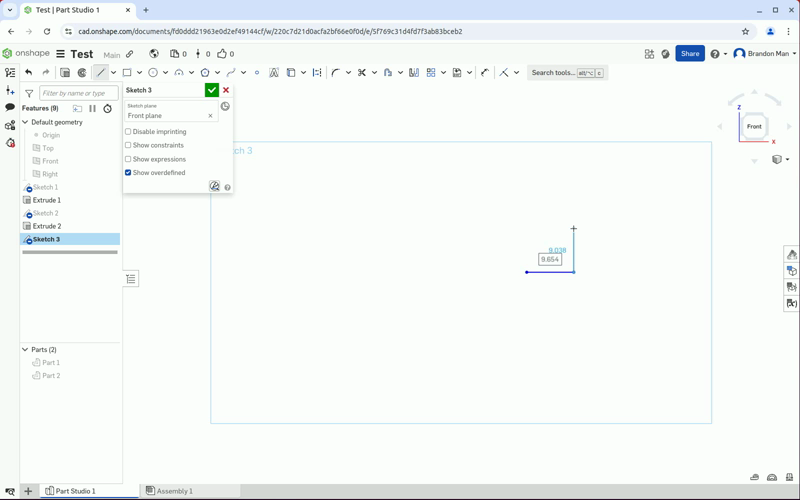
key_up(shift)
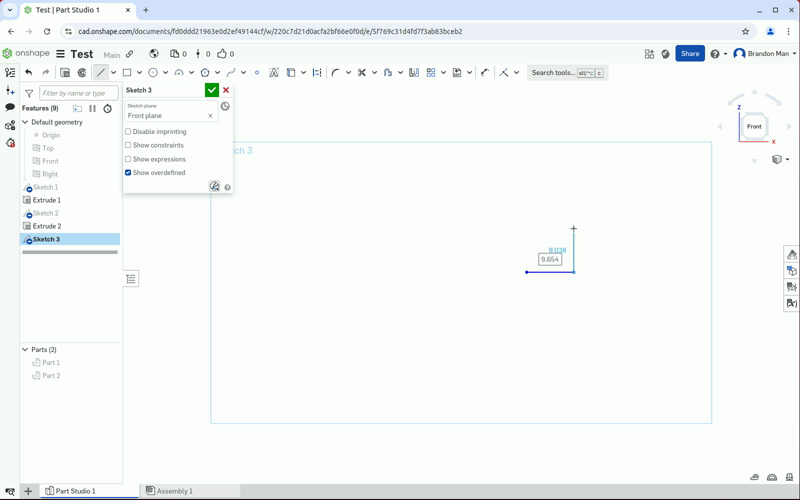
key_down(shift)
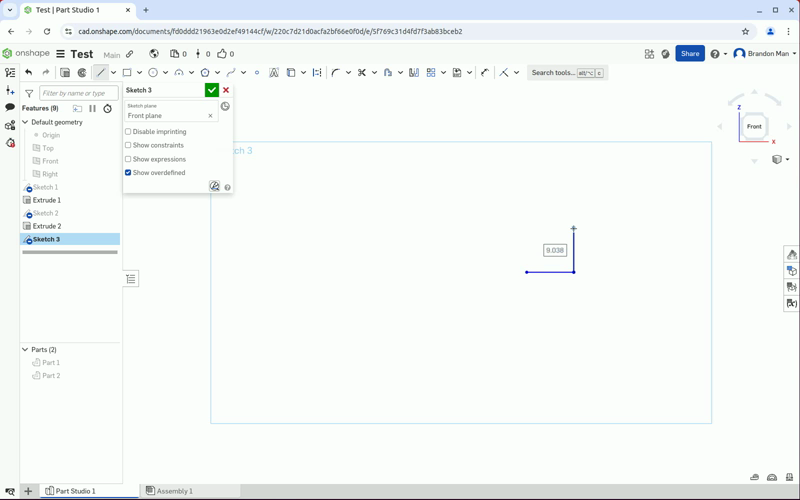
mouse_move(589, 228)
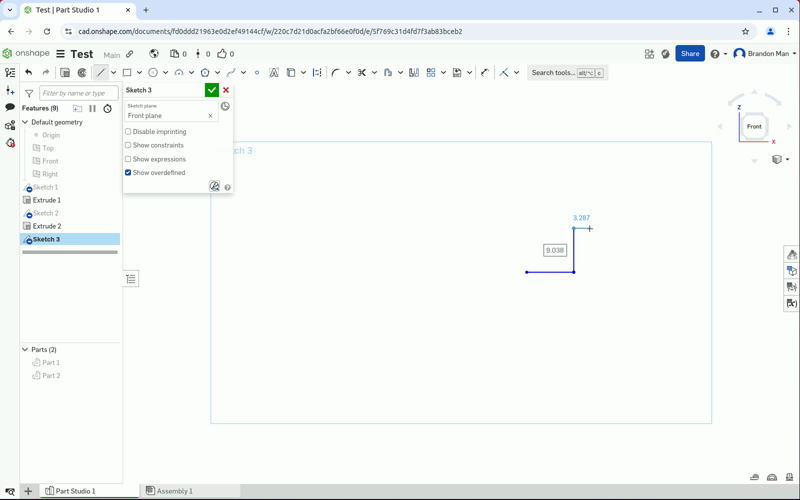
mouse_move(526, 228)
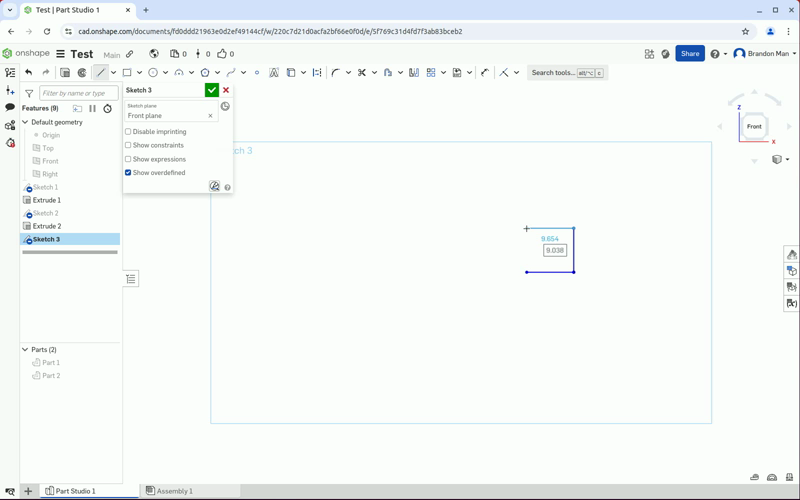
click(526, 228)
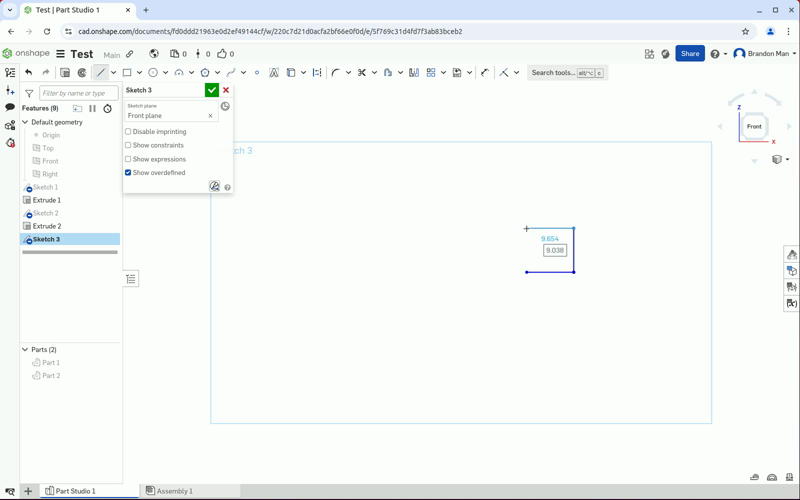
key_up(shift)
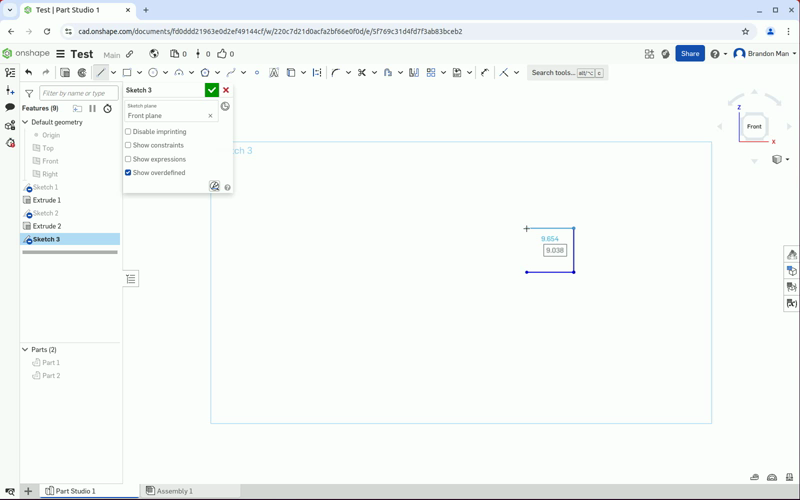
mouse_move(556, 228)
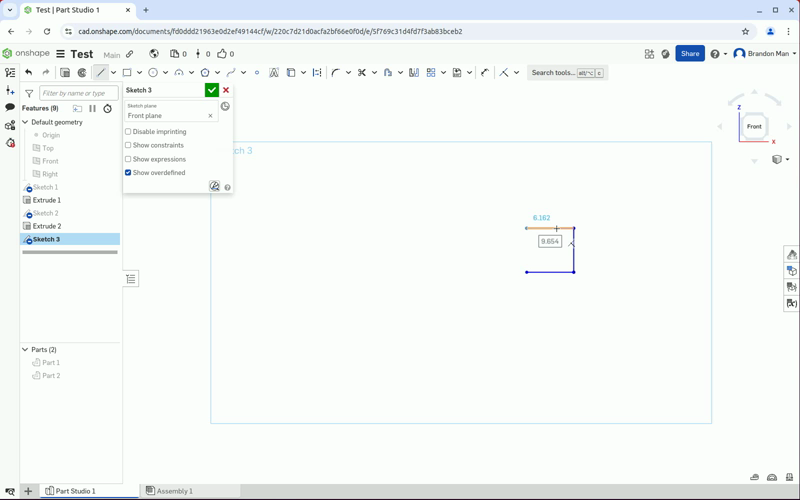
key_down(shift)
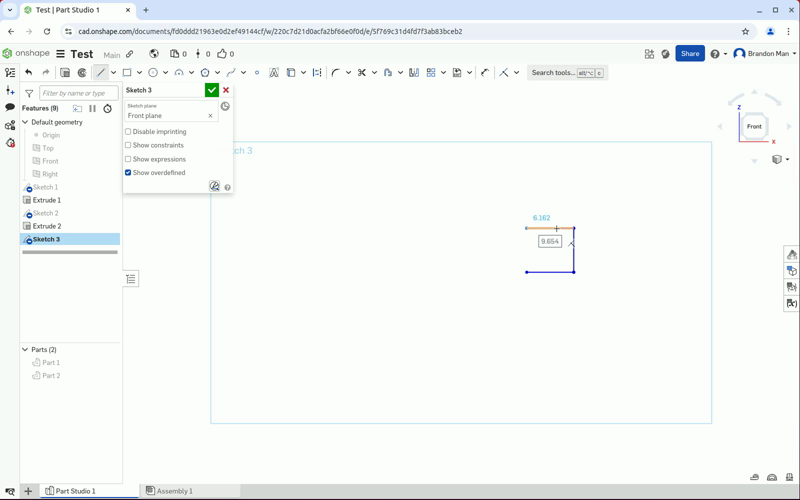
mouse_move(526, 272)
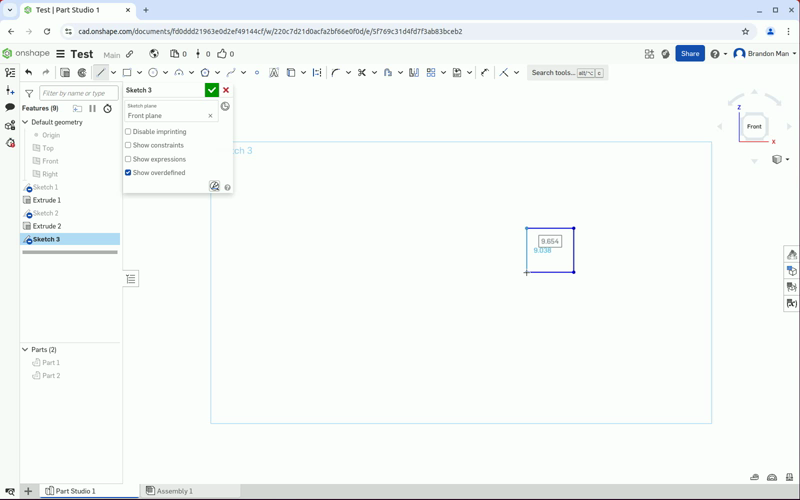
key_up(shift)
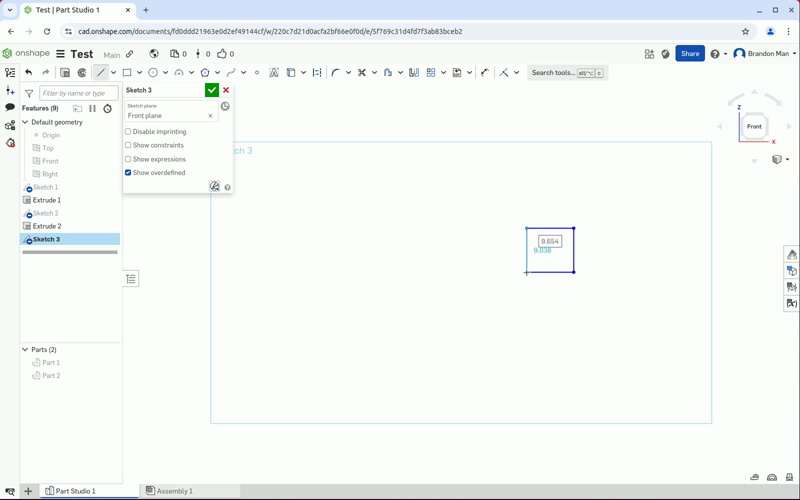
click(526, 272)
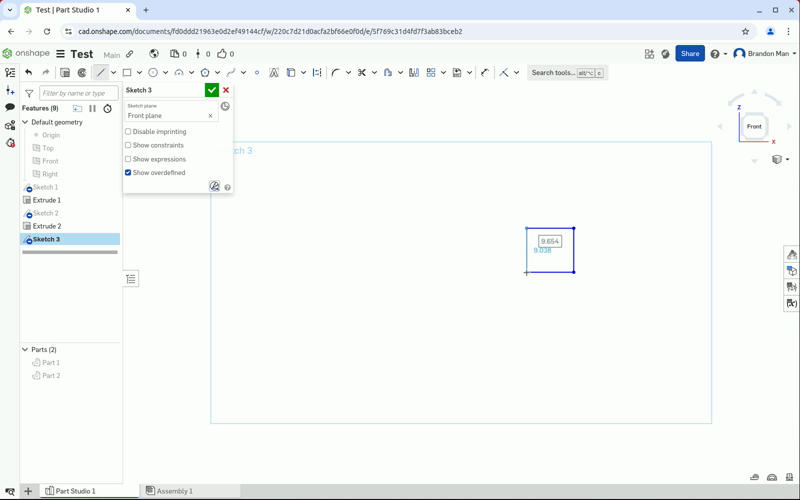
key(esc)
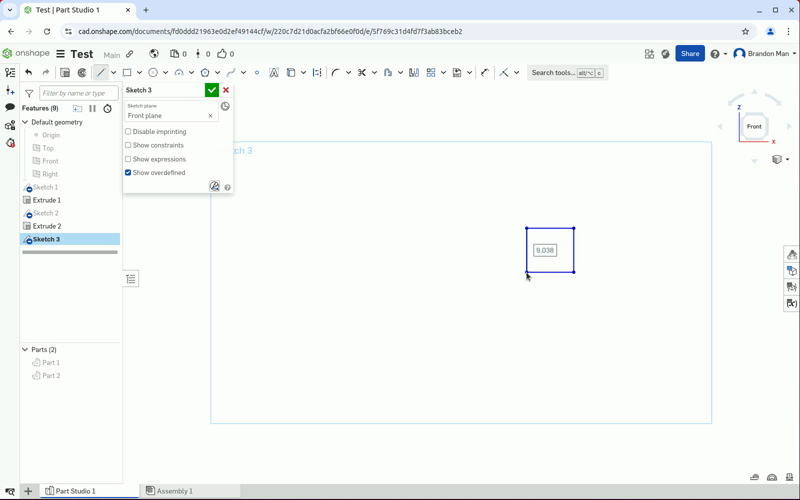
mouse_move(527, 254)
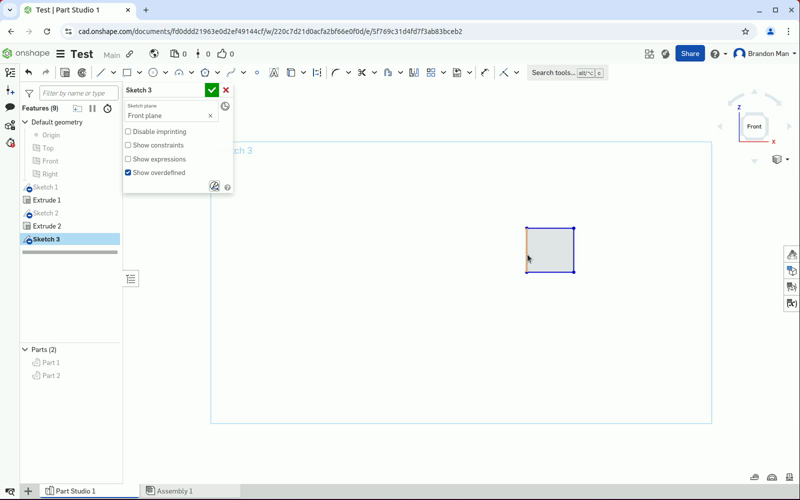
click(527, 254)
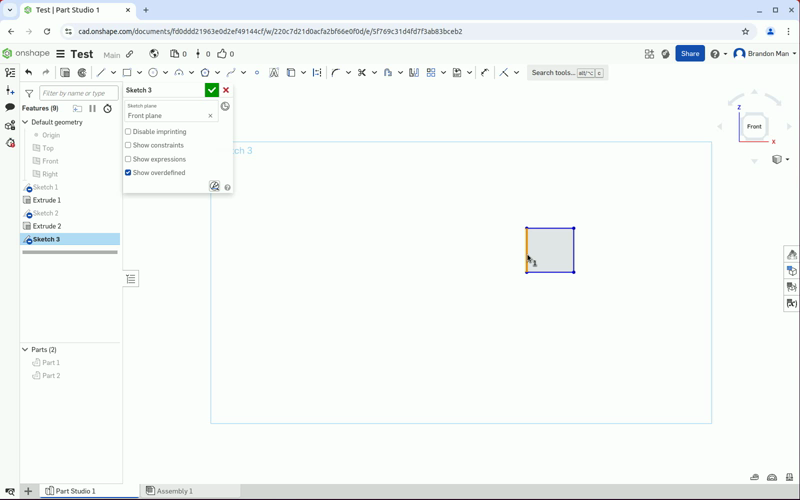
mouse_move(73, 352)
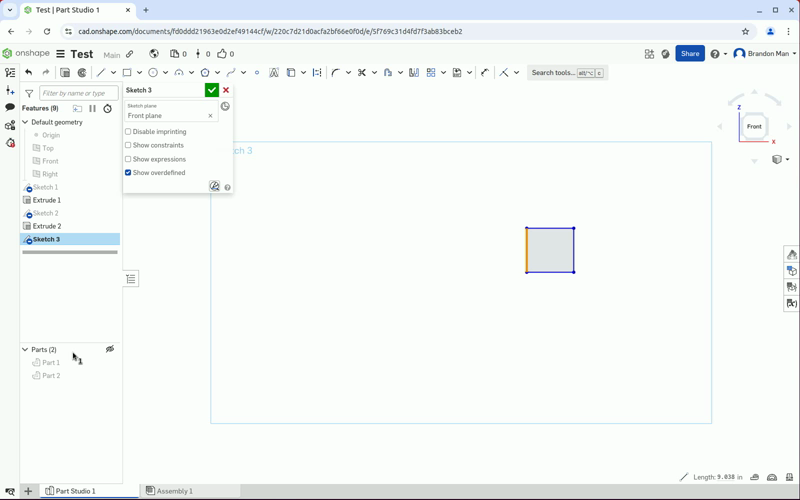
key(shift+y)
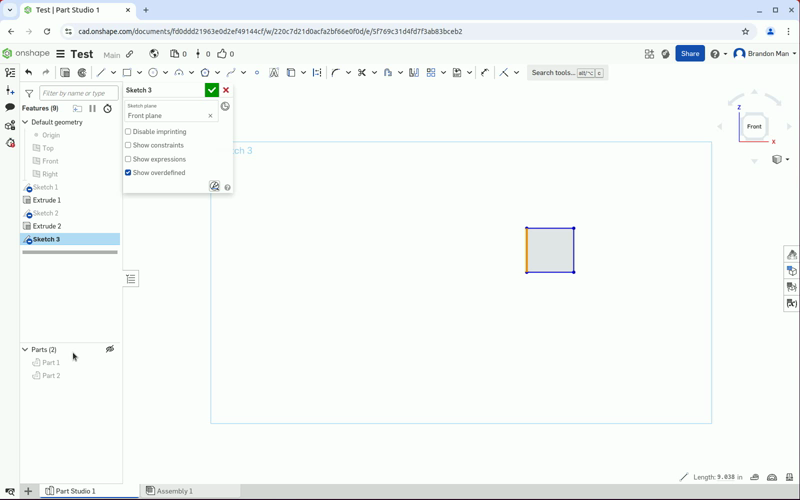
key(shift+e)
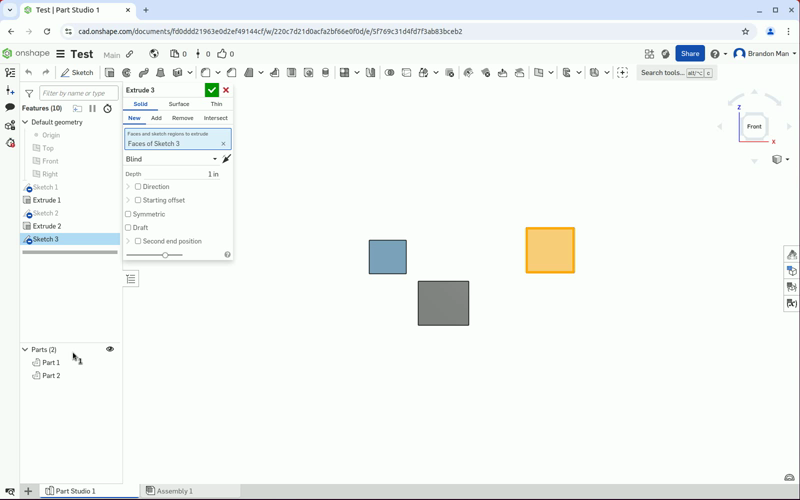
mouse_move(143, 106)
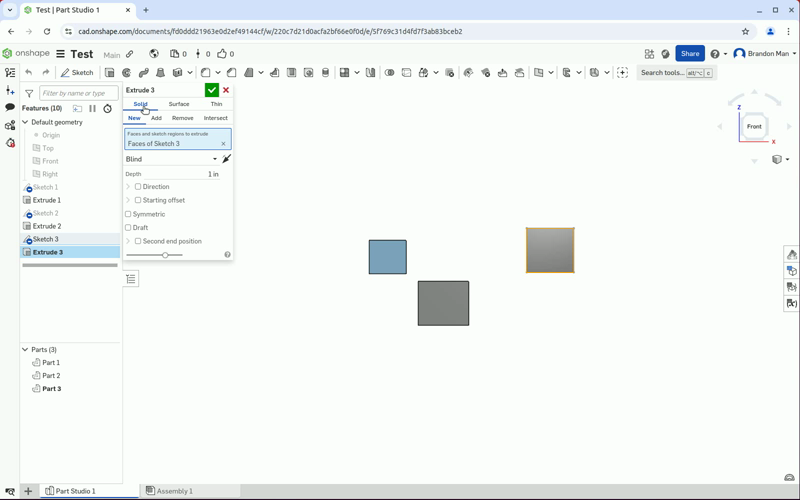
click(143, 106)
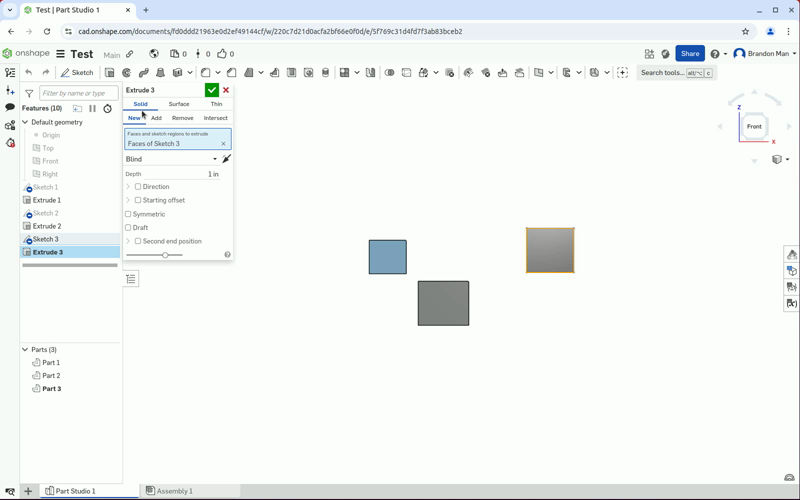
mouse_move(137, 120)
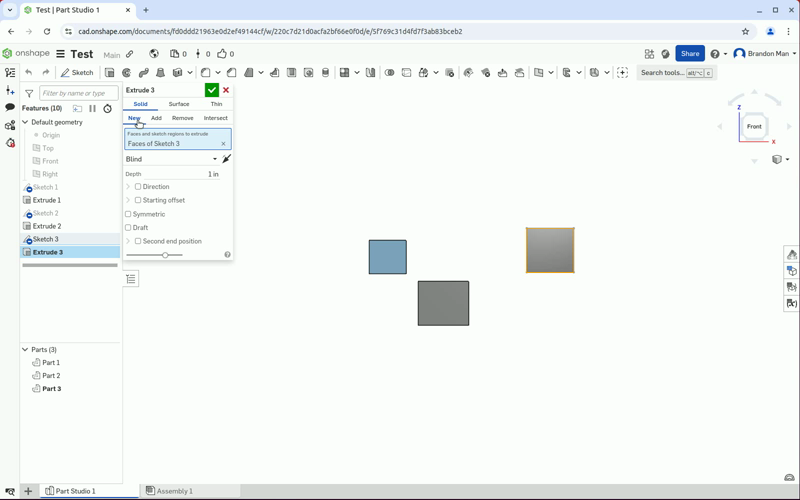
click(137, 120)
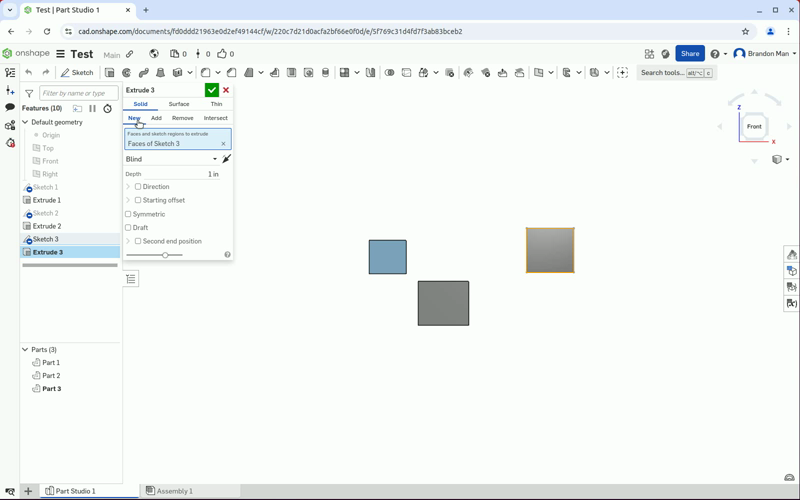
key(tab, 4)
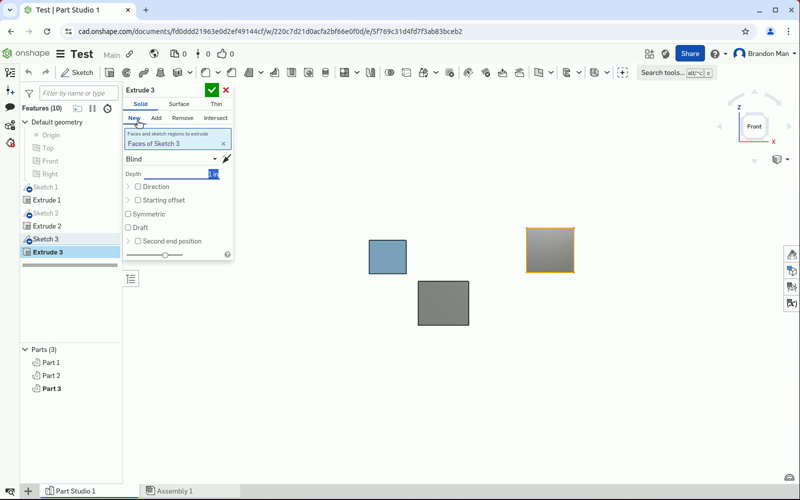
text(4.092)
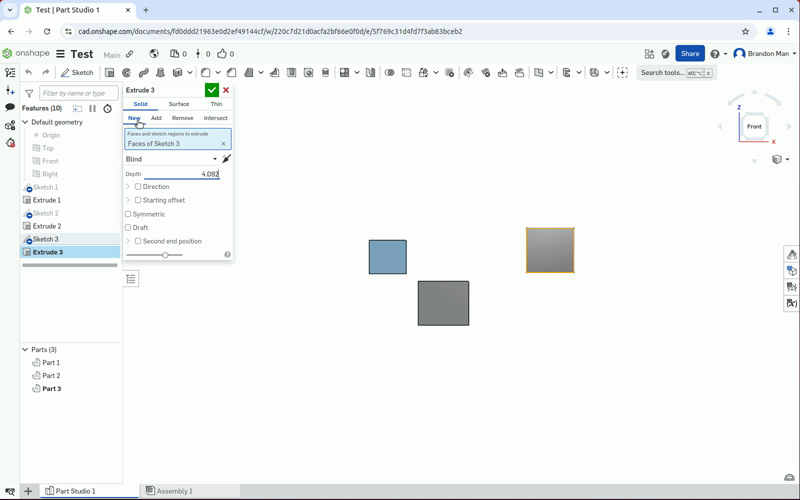
key(enter)
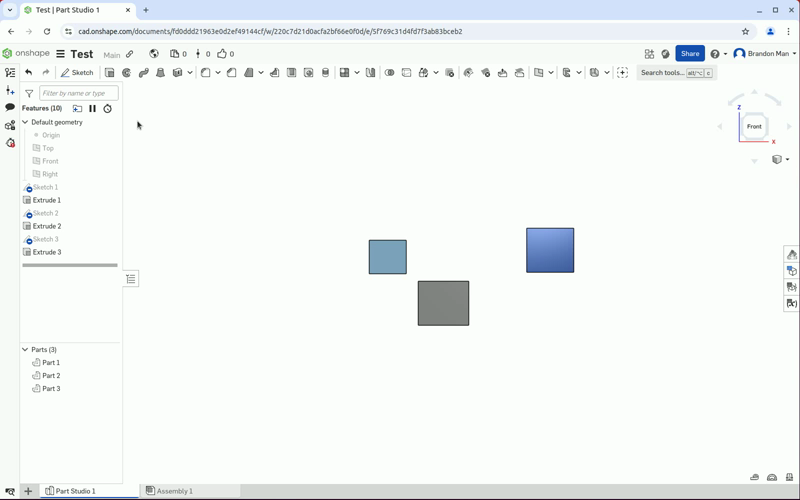
key(shift+h)
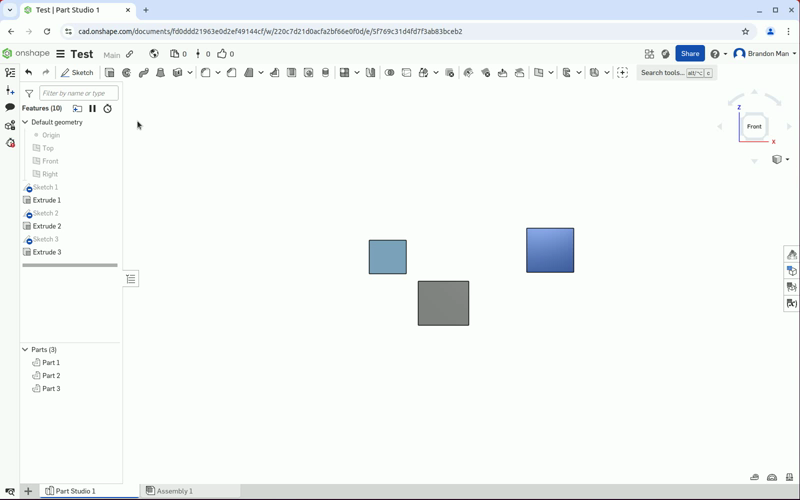
key(shift+h)
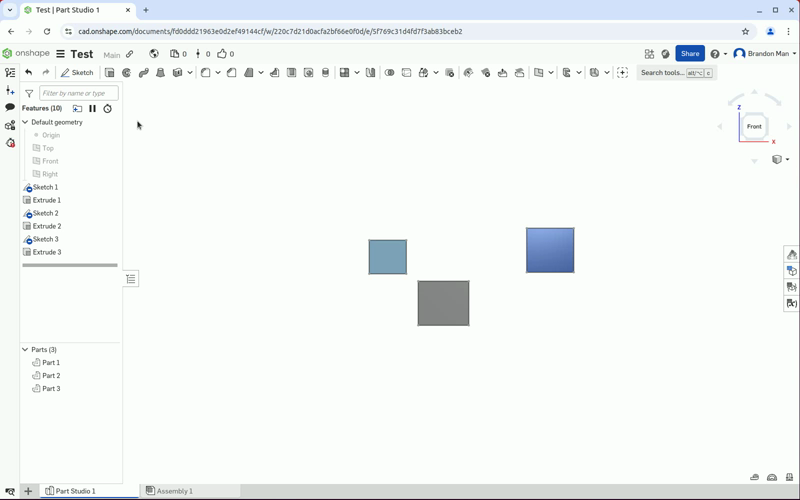
key(shift+7)
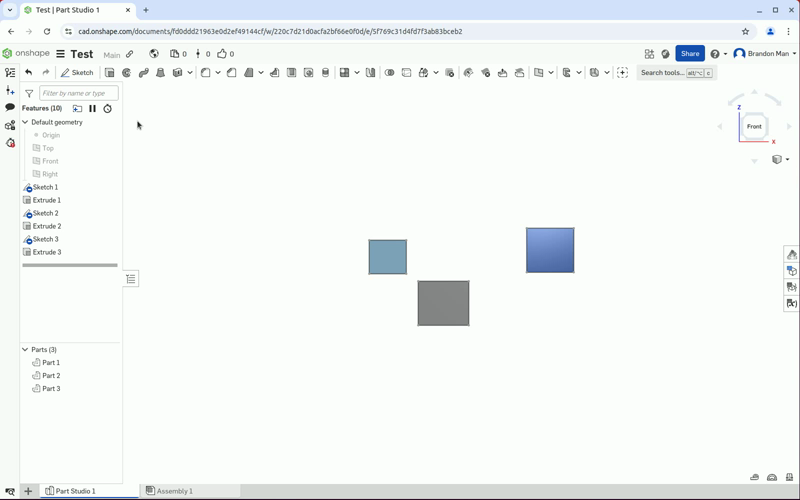
key(left, 2)
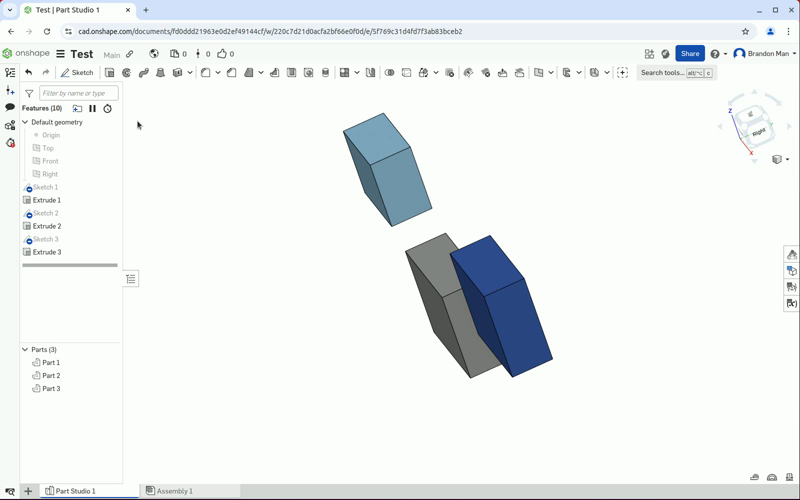
key(down, 2)
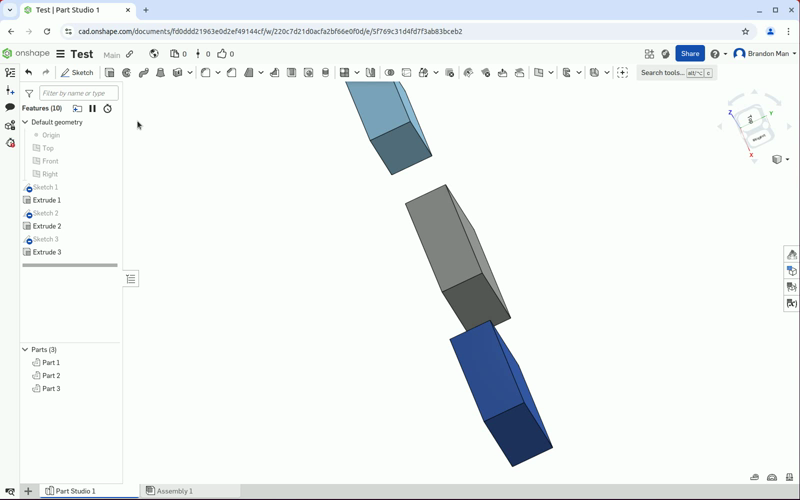
key(up, 2)
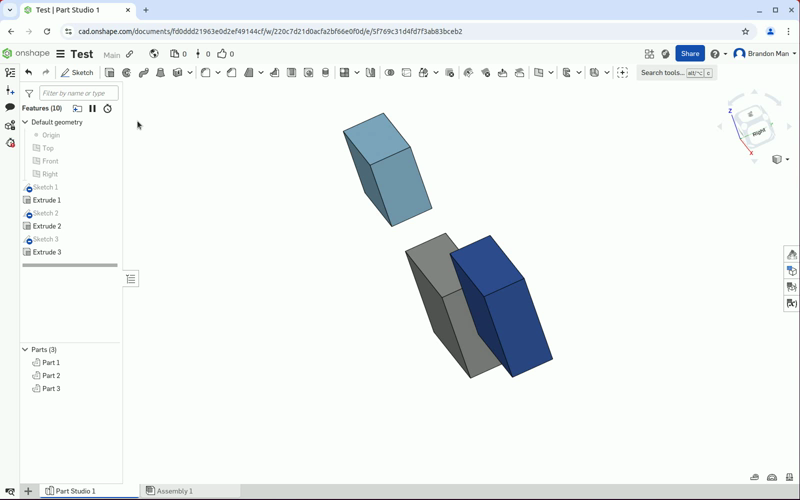
key(right, 2)
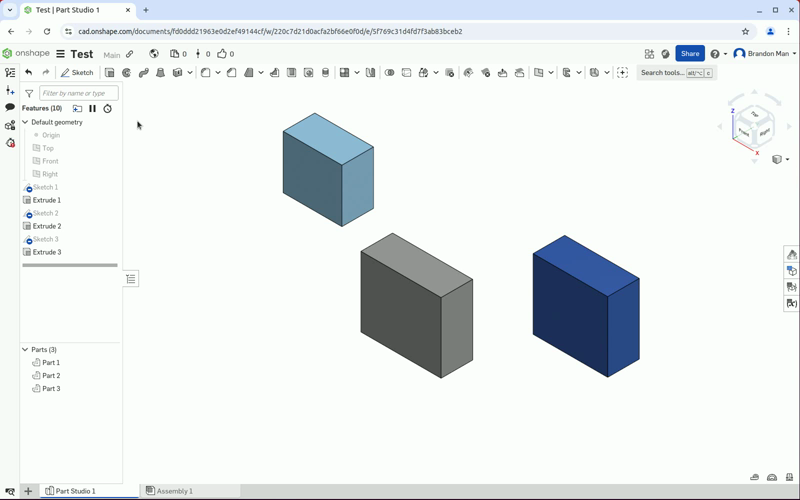
mouse_move(73, 189)
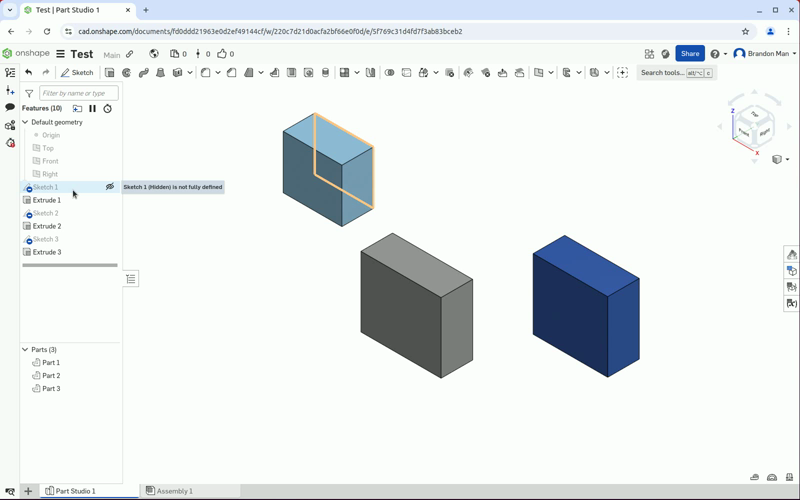
click(73, 189)